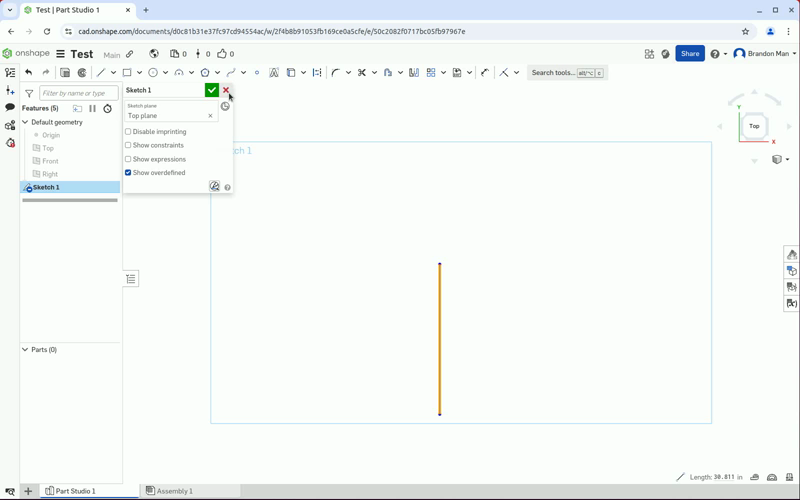
key(shift+h)
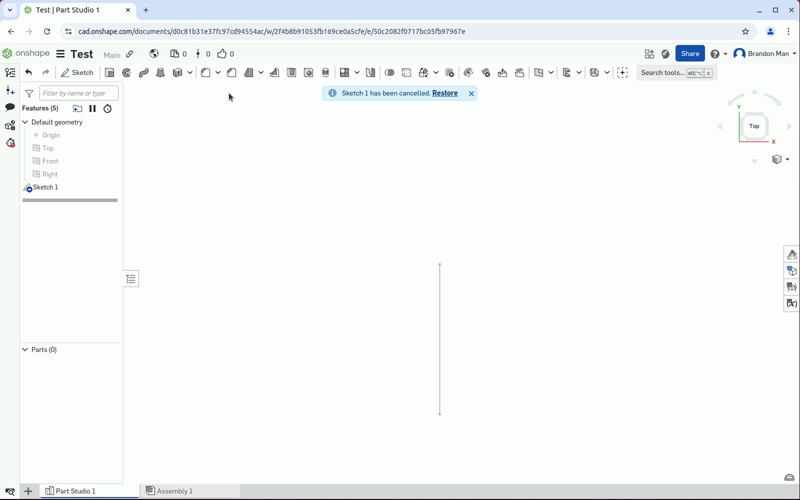
mouse_move(73, 352)
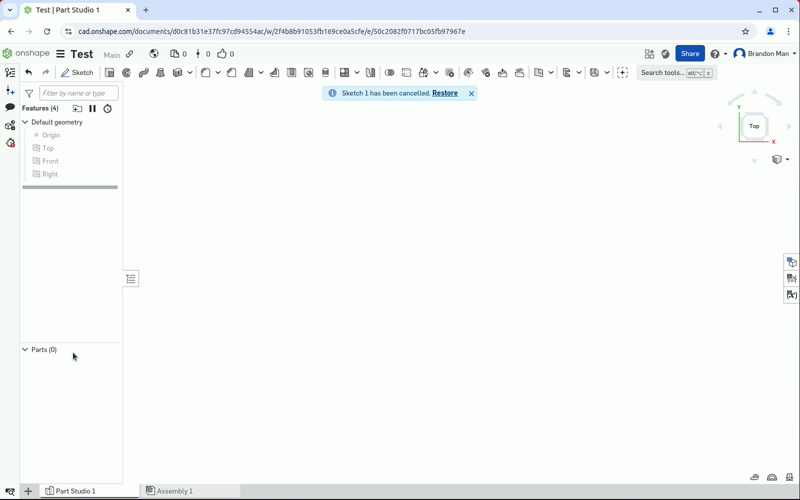
key(y)
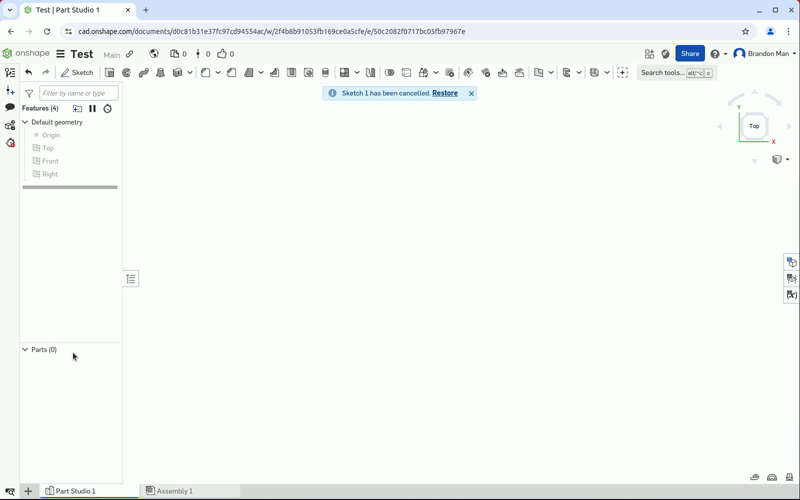
key(shift+p)
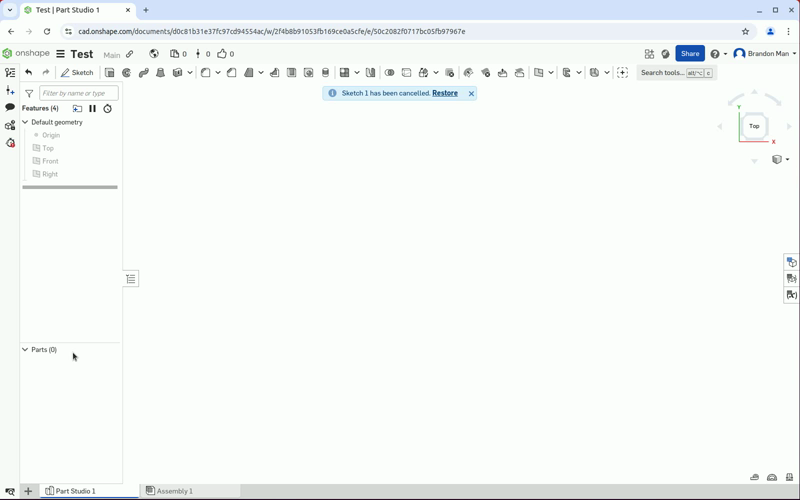
key(space)
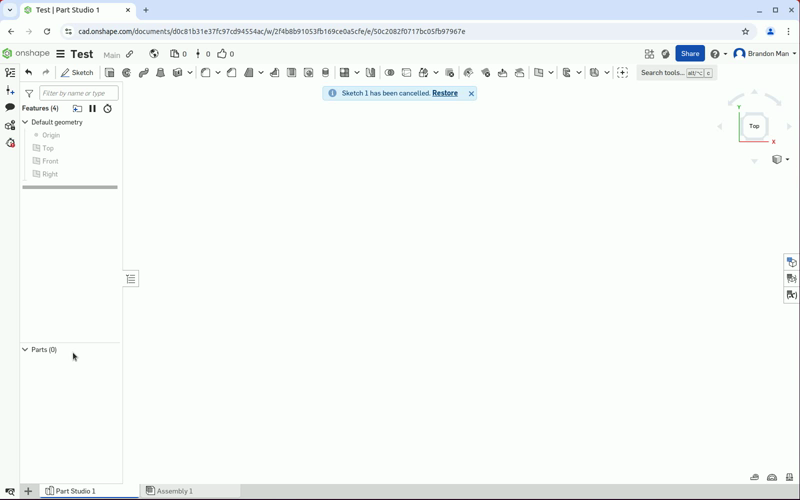
key_down(shift)
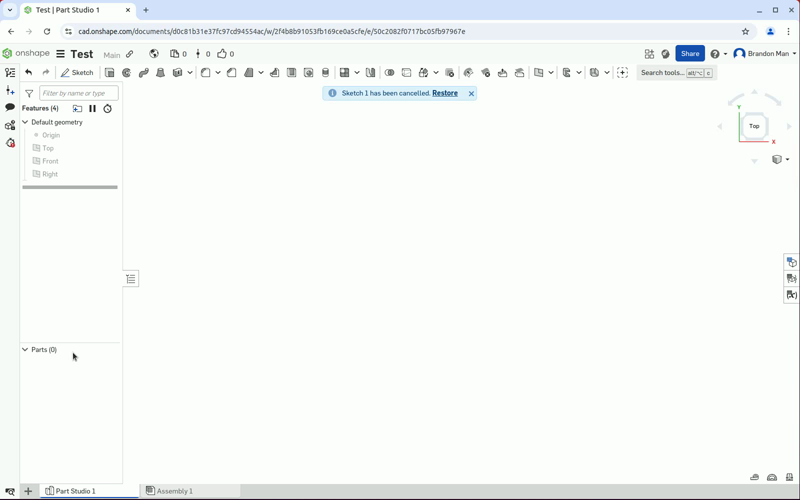
key(up)
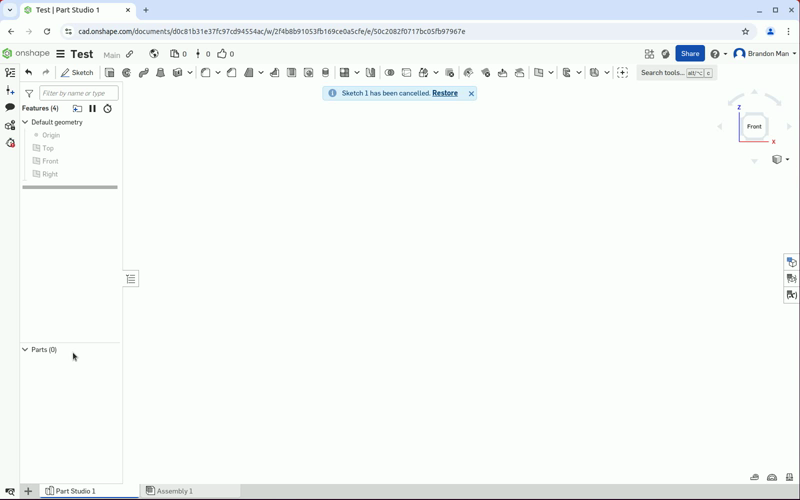
key_up(shift)
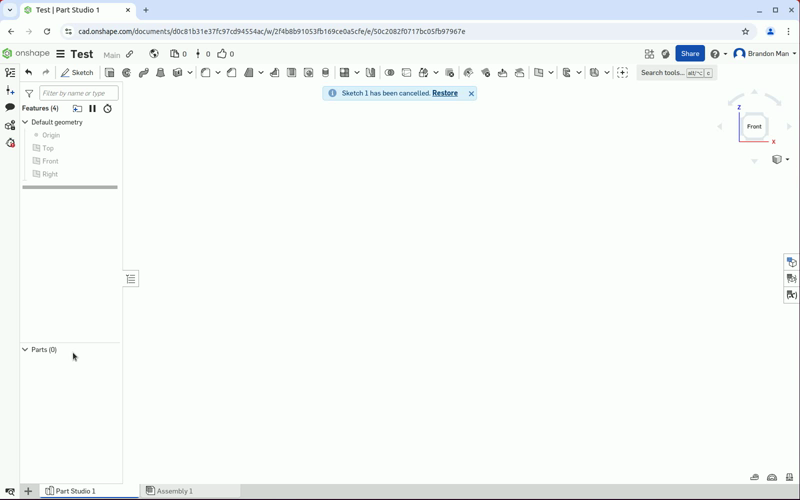
mouse_move(73, 352)
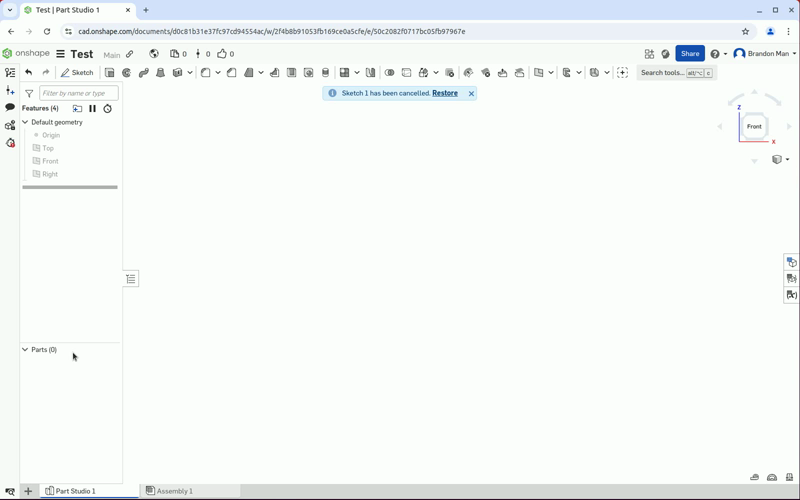
key(shift+y)
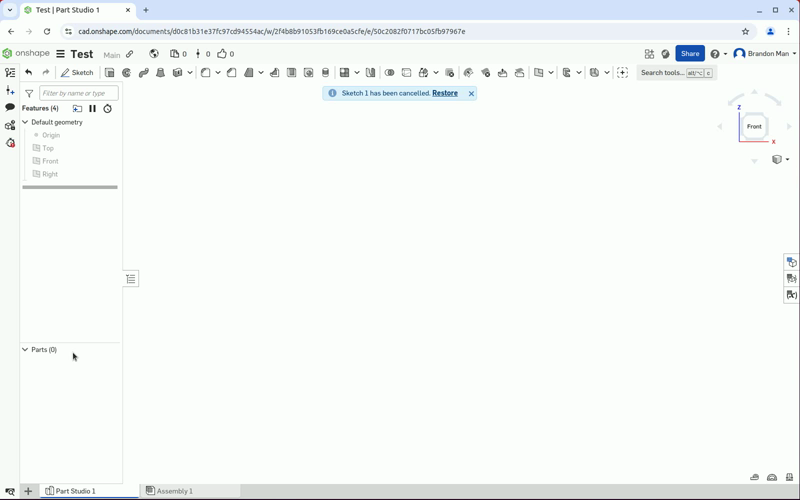
key(shift+s)
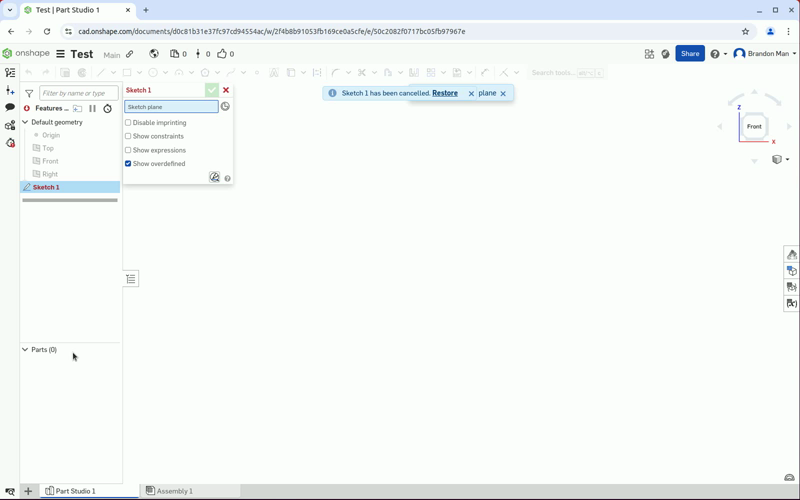
mouse_move(73, 163)
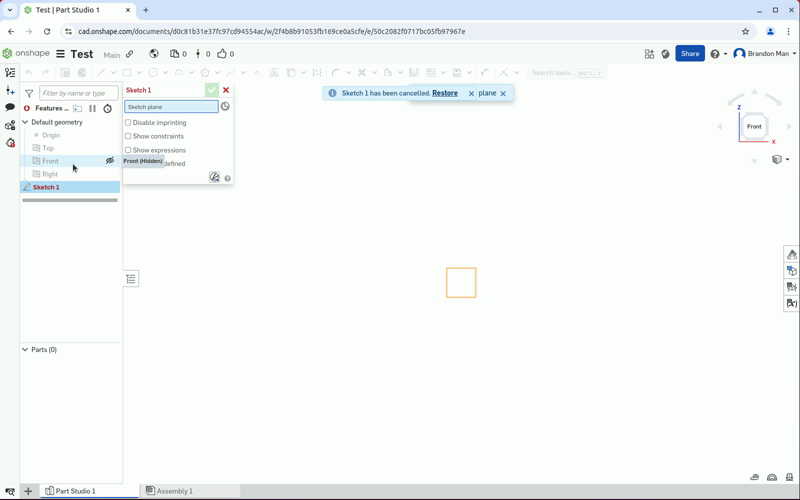
click(73, 163)
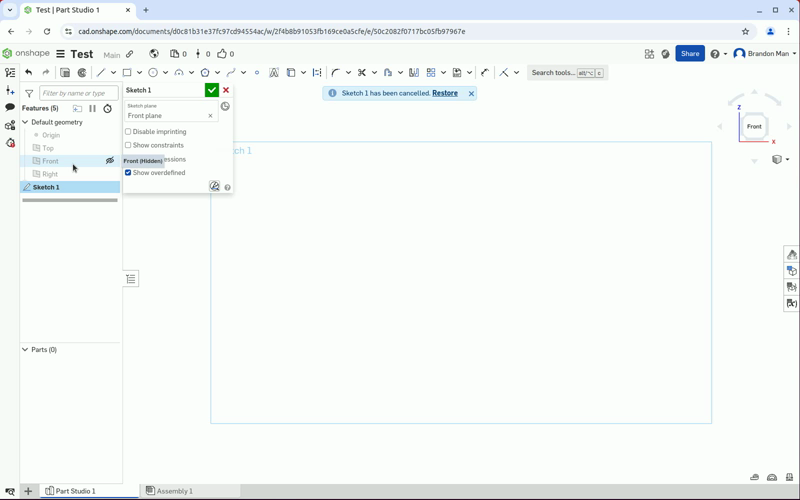
mouse_move(73, 352)
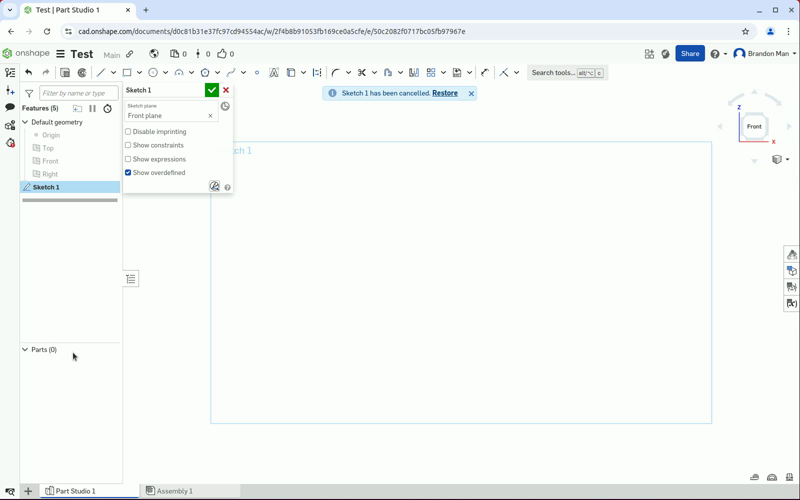
key(y)
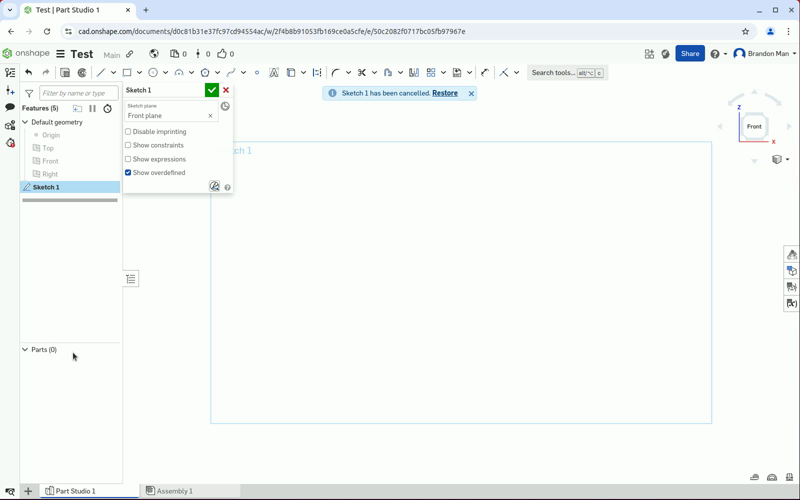
key(l)
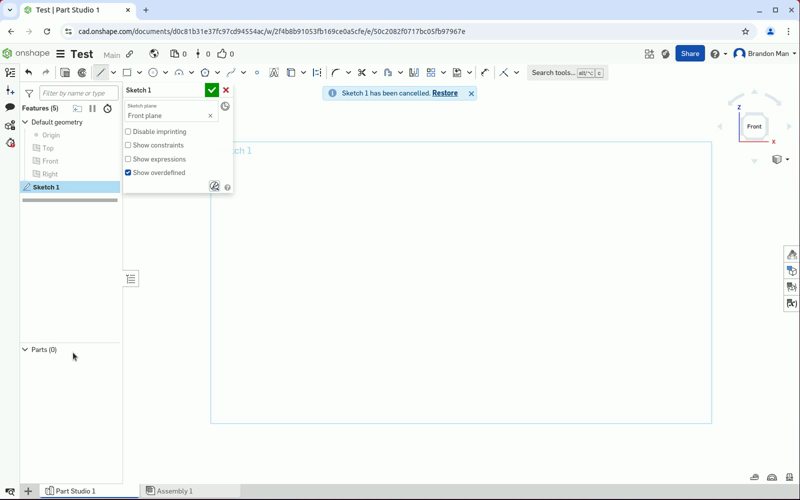
key_down(shift)
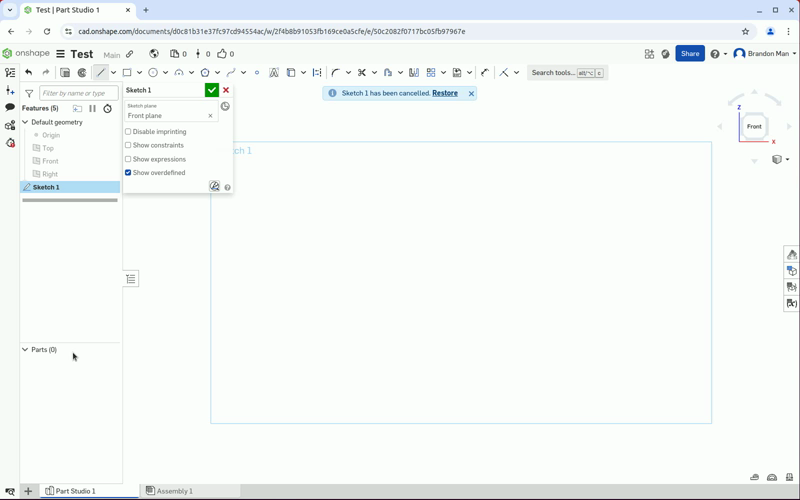
mouse_move(477, 282)
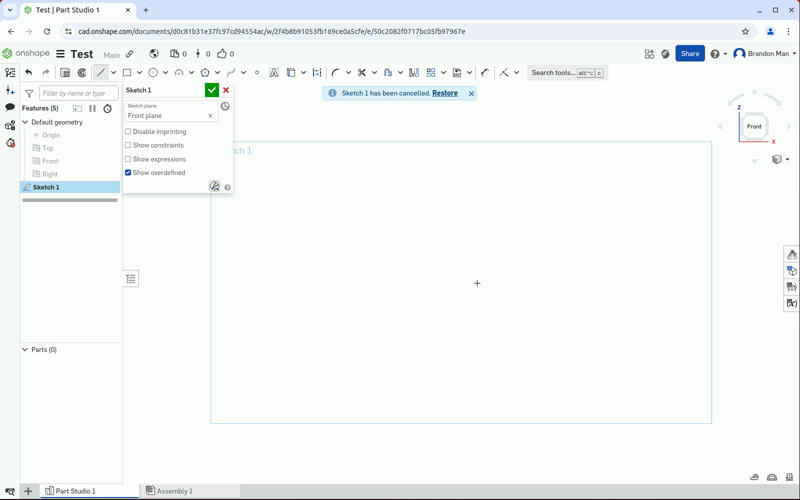
click(477, 282)
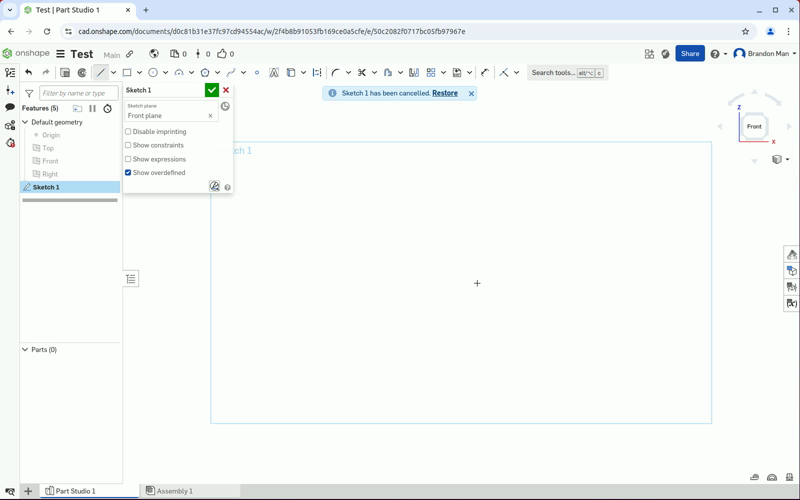
key_up(shift)
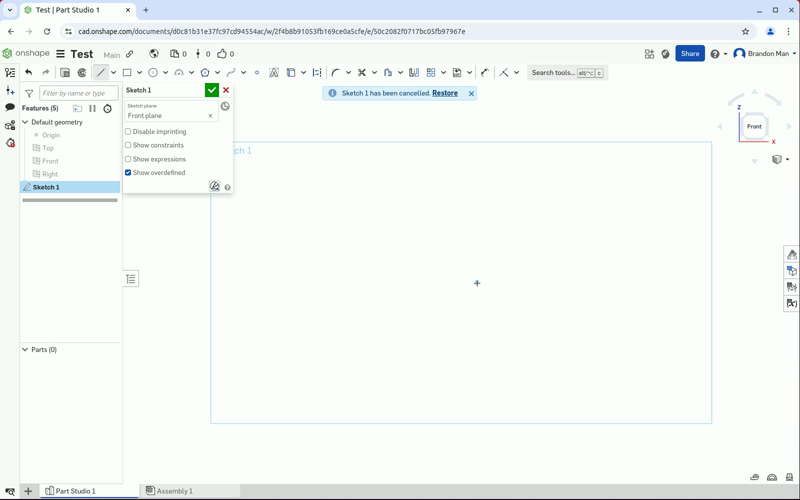
key_down(shift)
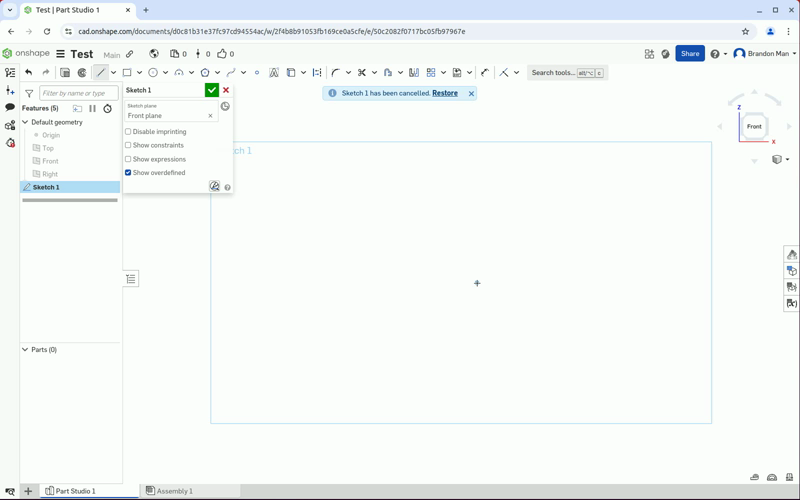
mouse_move(588, 282)
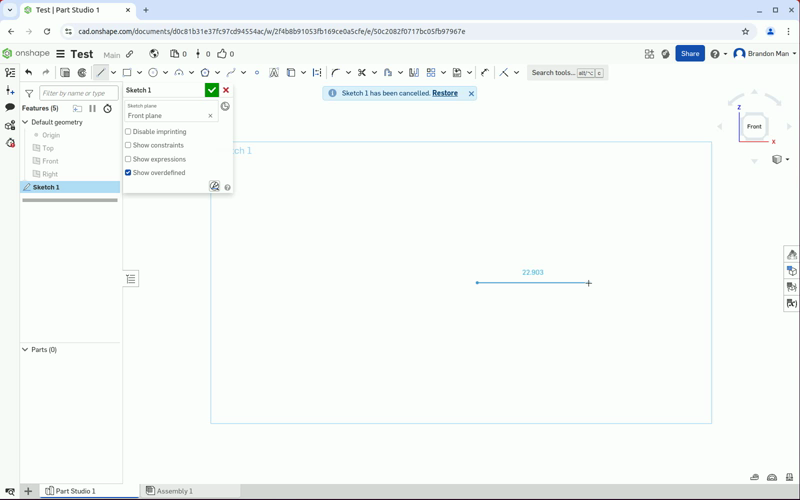
click(588, 282)
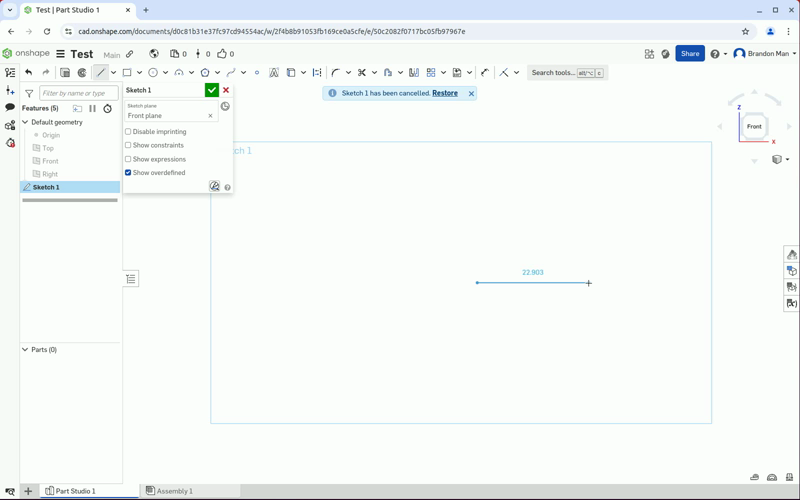
key_up(shift)
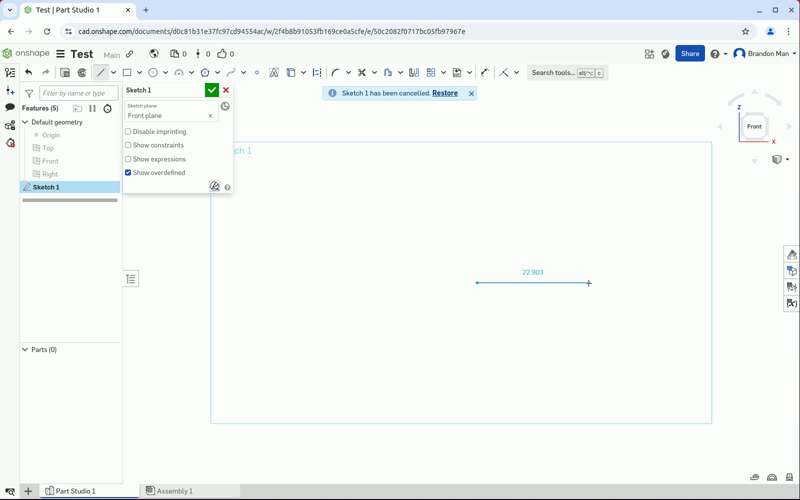
key_down(shift)
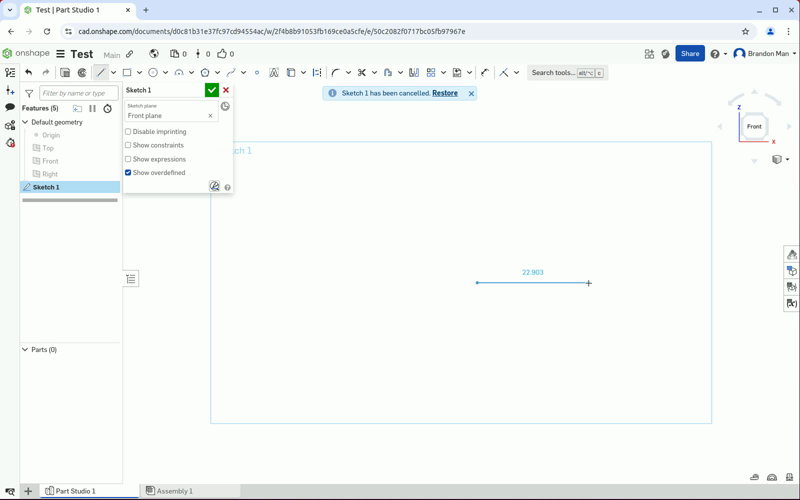
mouse_move(589, 282)
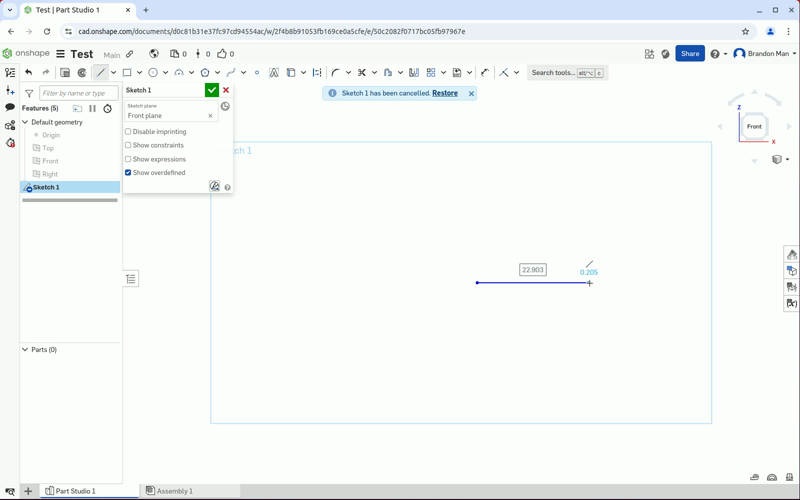
mouse_move(588, 276)
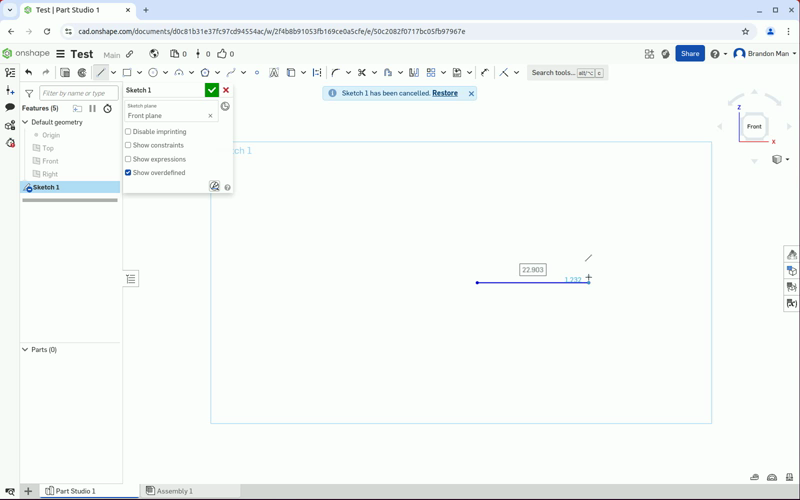
scroll(6)
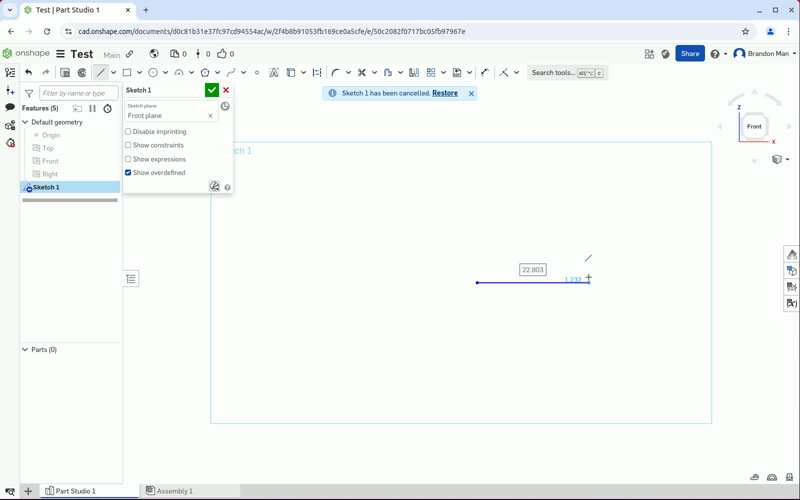
scroll(6)
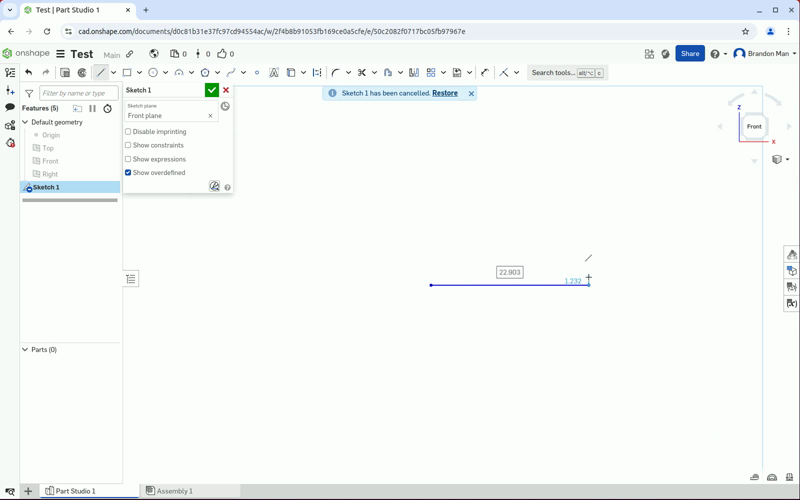
scroll(6)
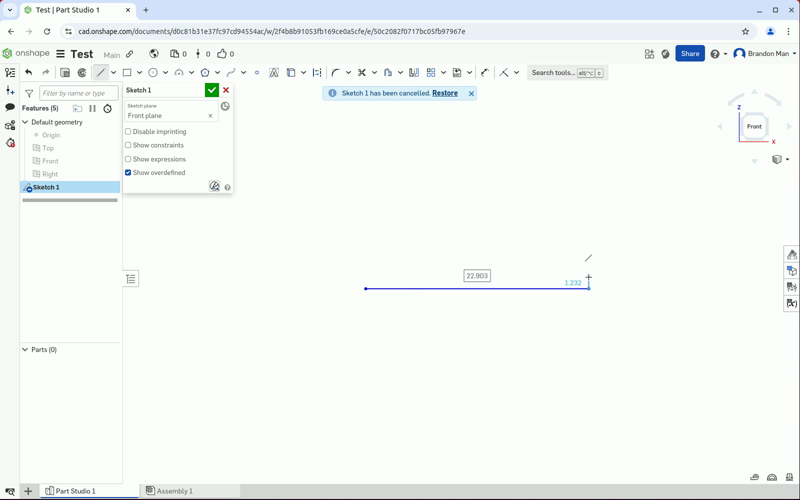
scroll(6)
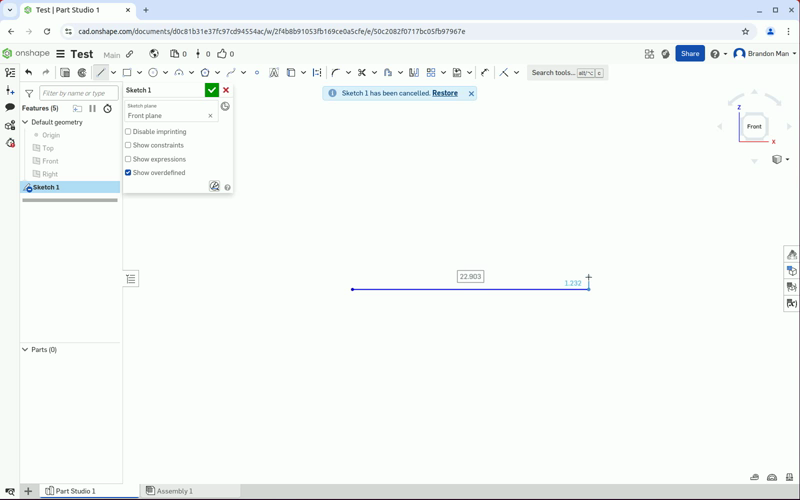
scroll(6)
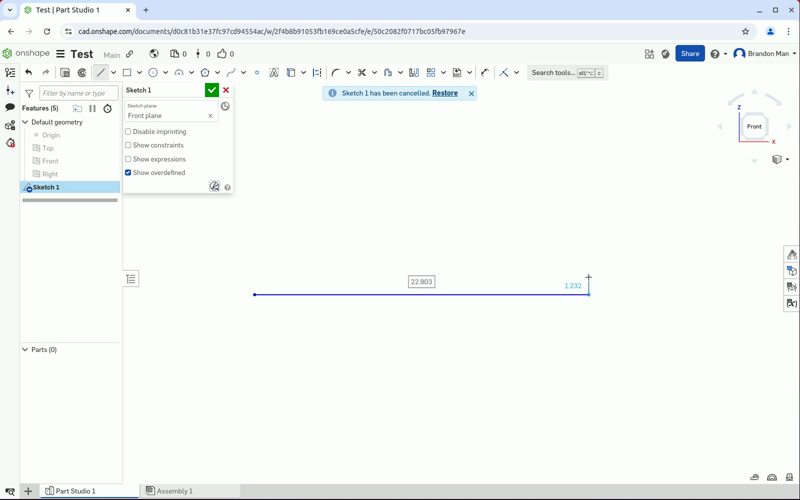
scroll(6)
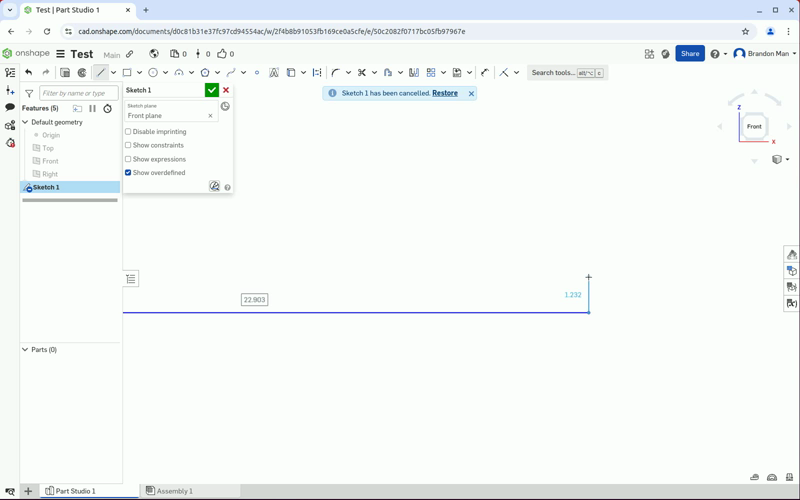
scroll(6)
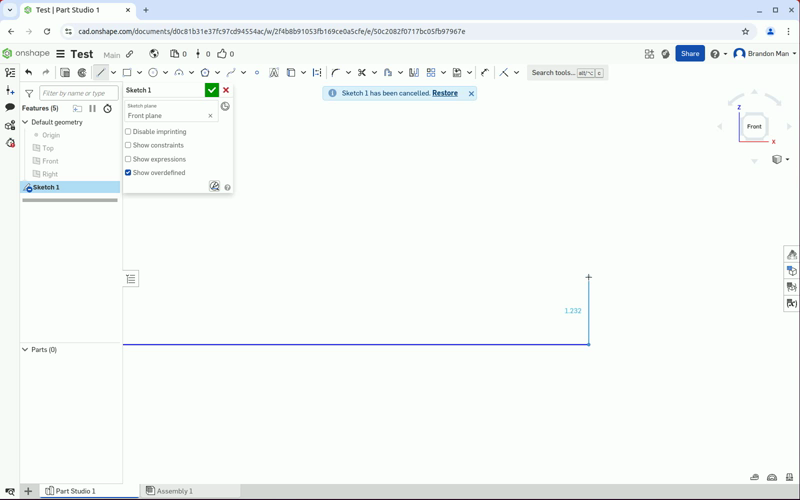
click(588, 276)
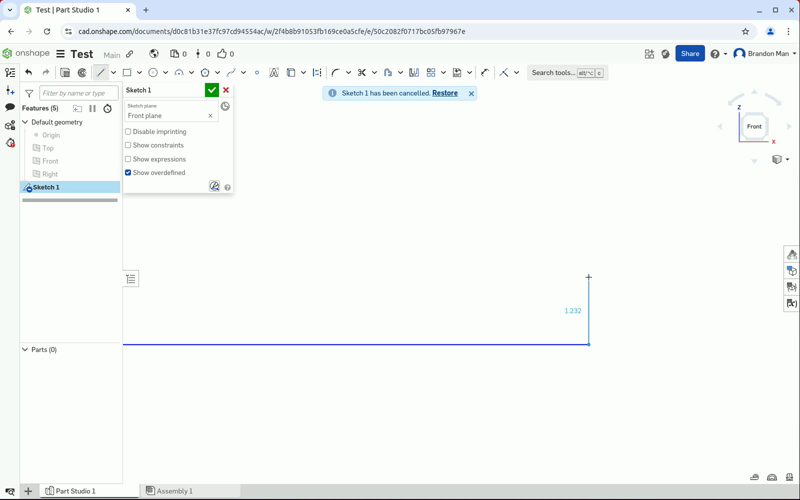
scroll(-6)
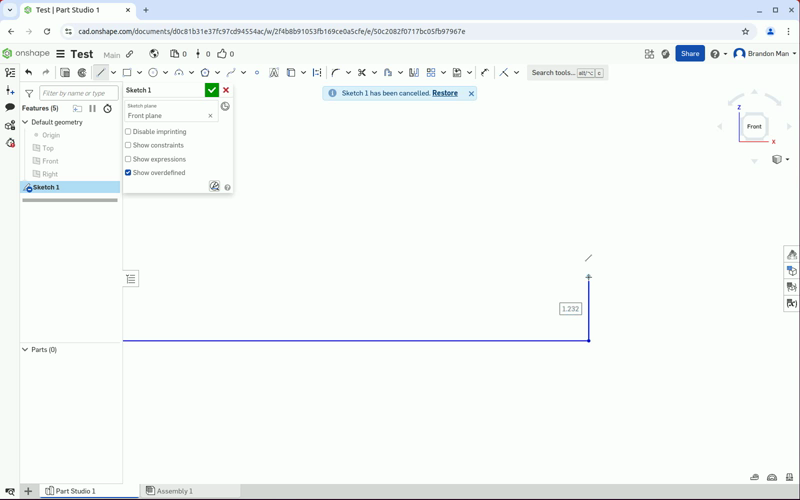
scroll(-6)
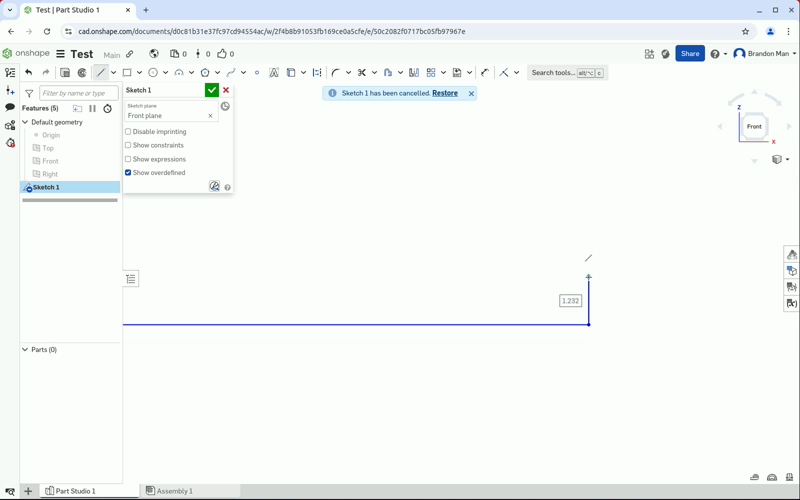
scroll(-6)
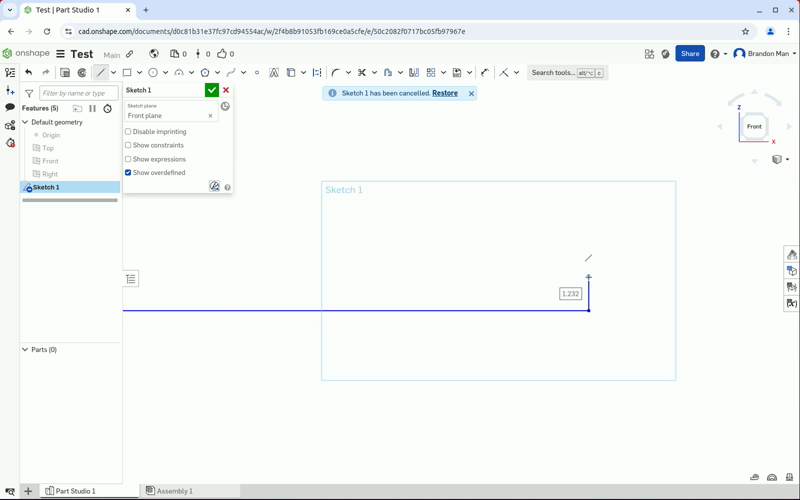
scroll(-6)
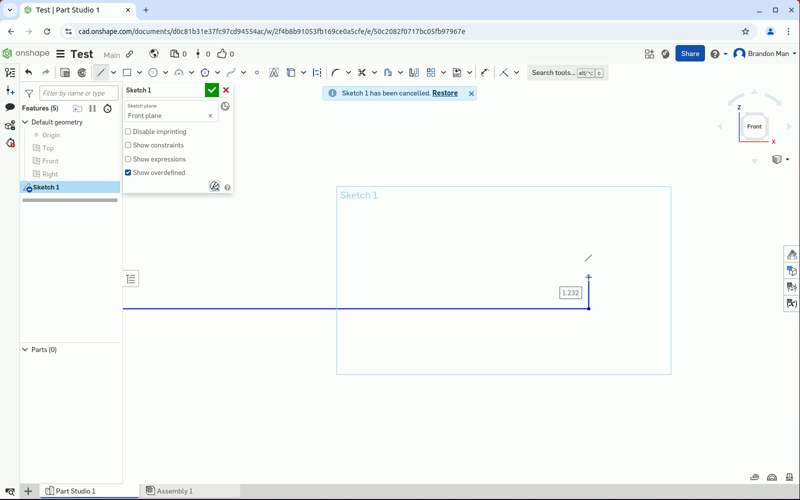
scroll(-6)
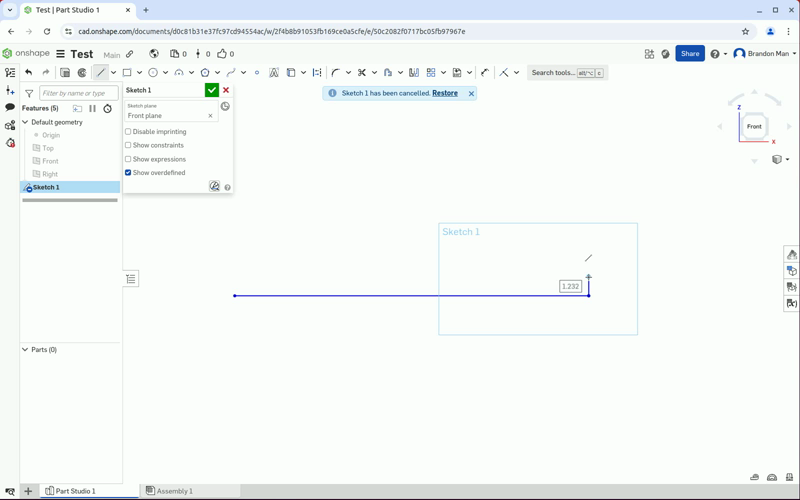
scroll(-6)
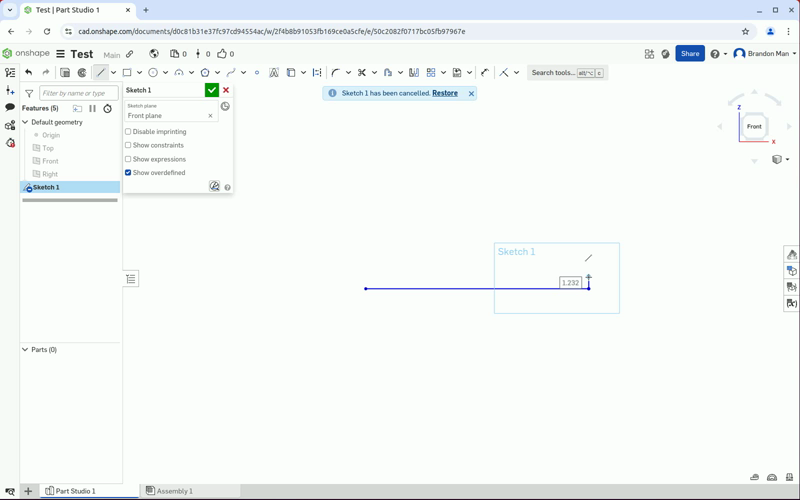
scroll(-6)
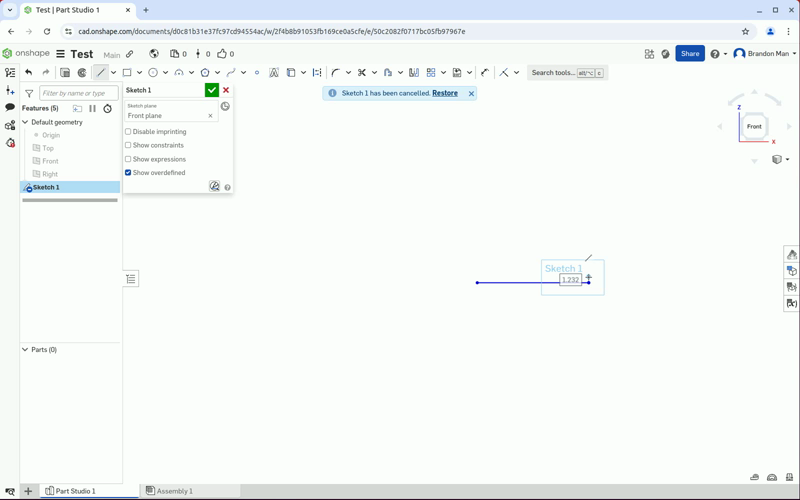
key_up(shift)
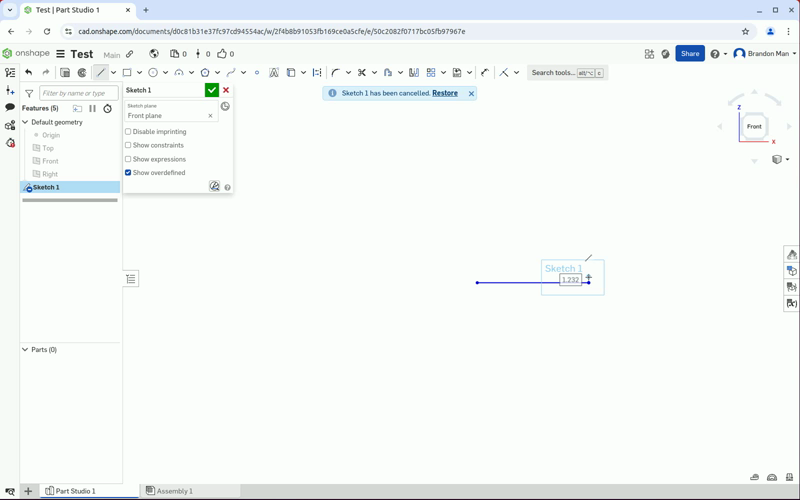
key_down(shift)
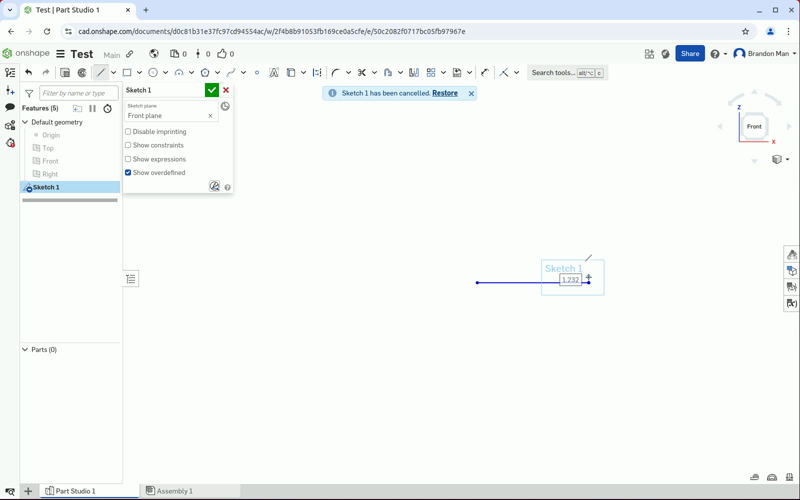
mouse_move(477, 257)
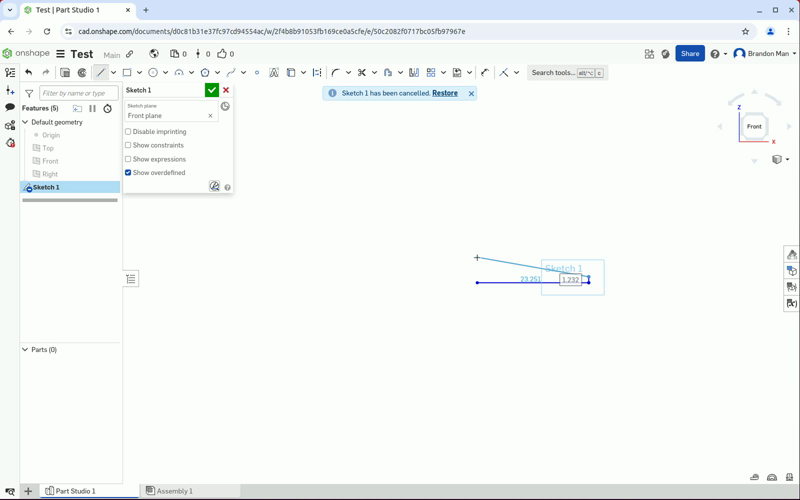
click(477, 257)
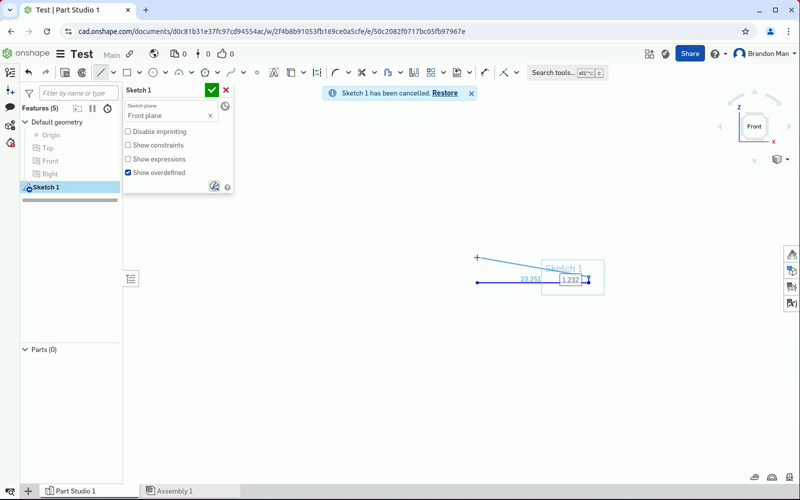
key_up(shift)
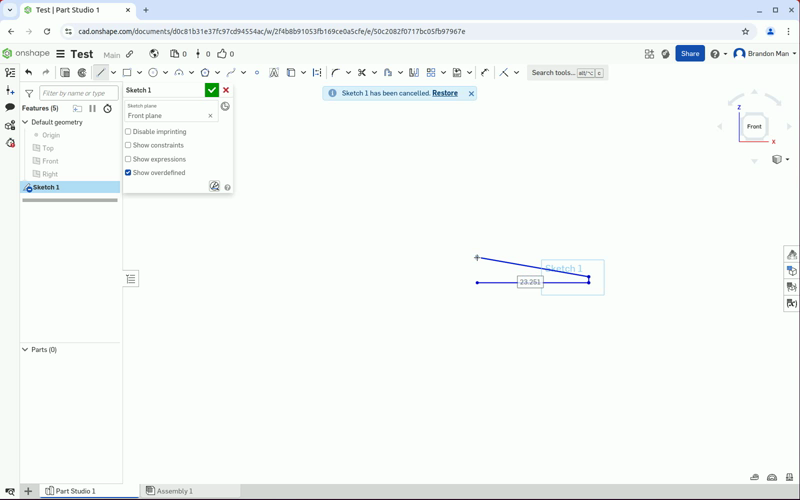
mouse_move(507, 257)
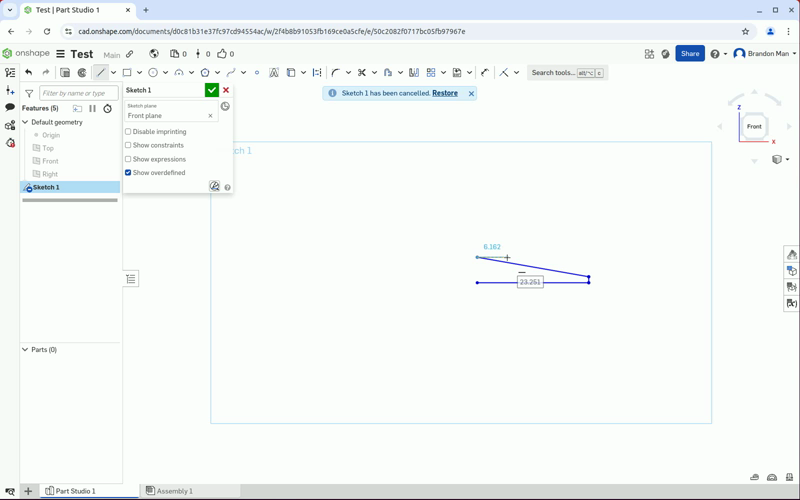
key_down(shift)
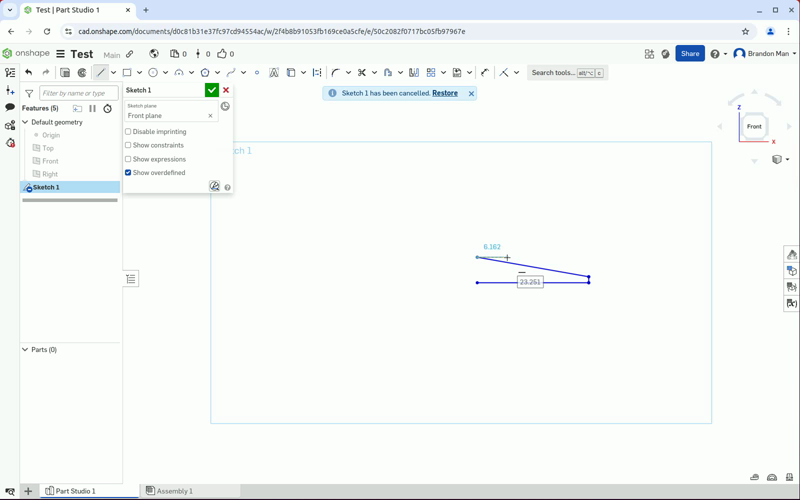
mouse_move(477, 282)
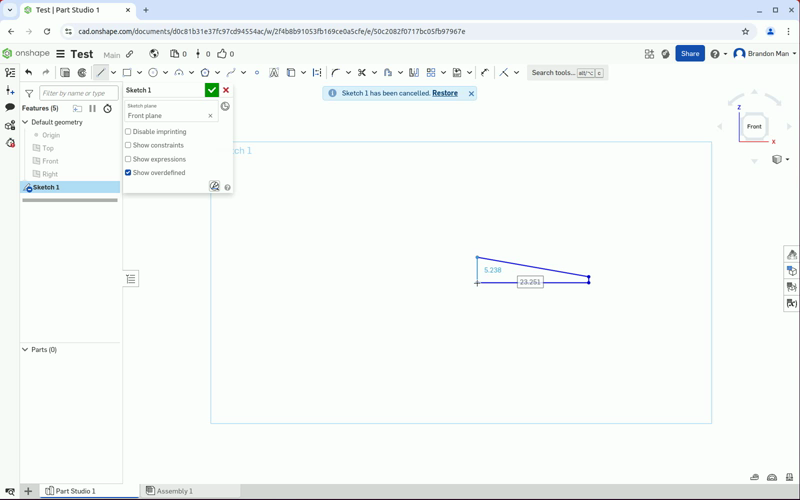
key_up(shift)
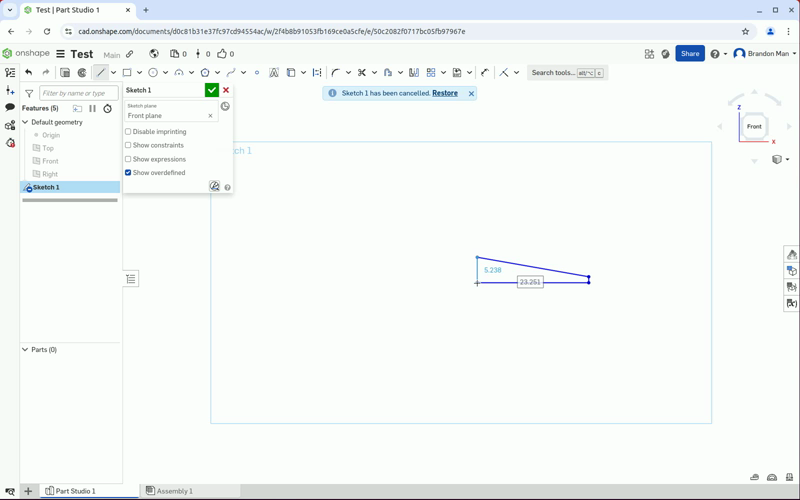
click(477, 282)
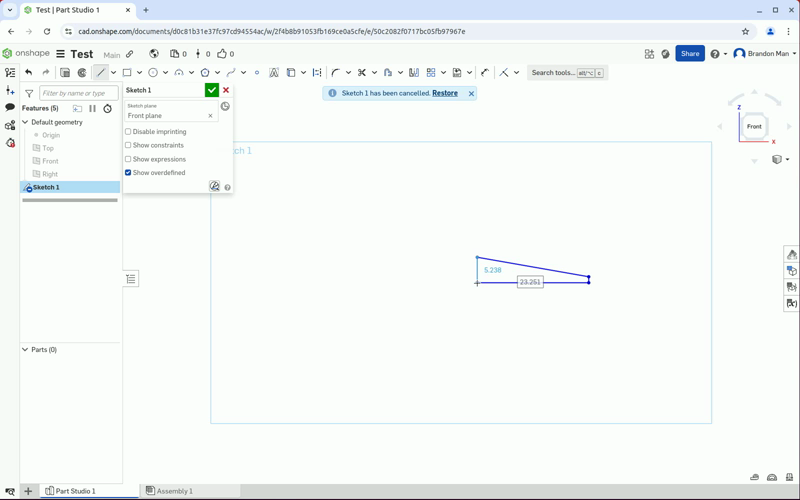
key(esc)
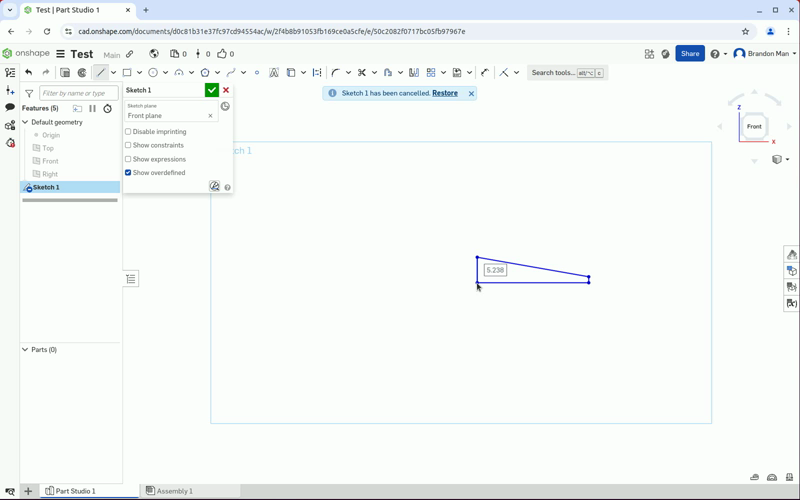
mouse_move(542, 272)
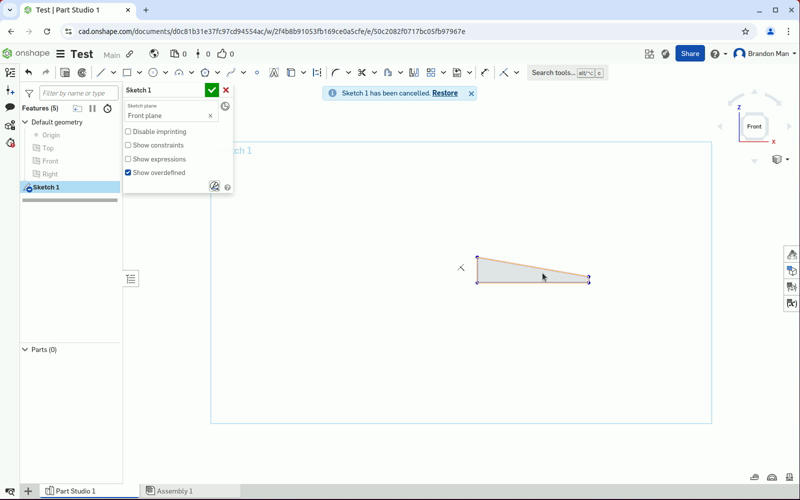
scroll(6)
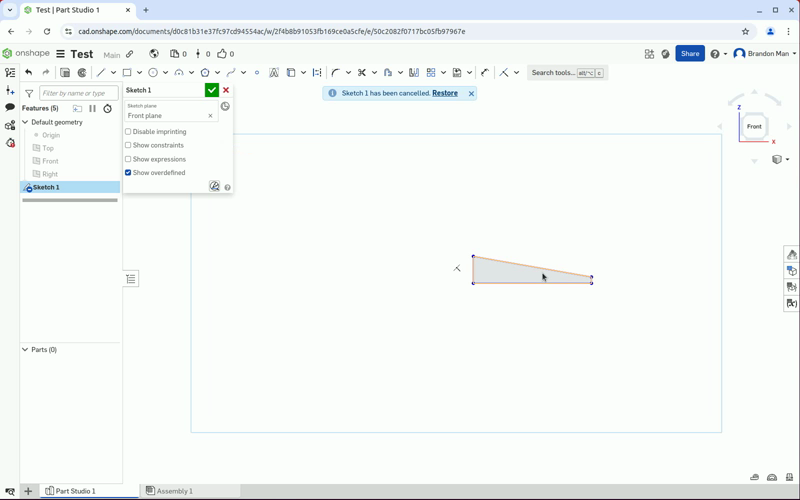
scroll(6)
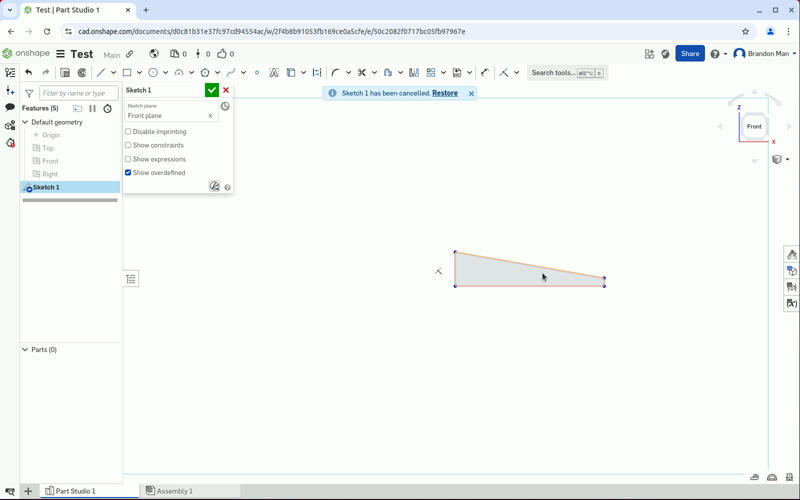
scroll(6)
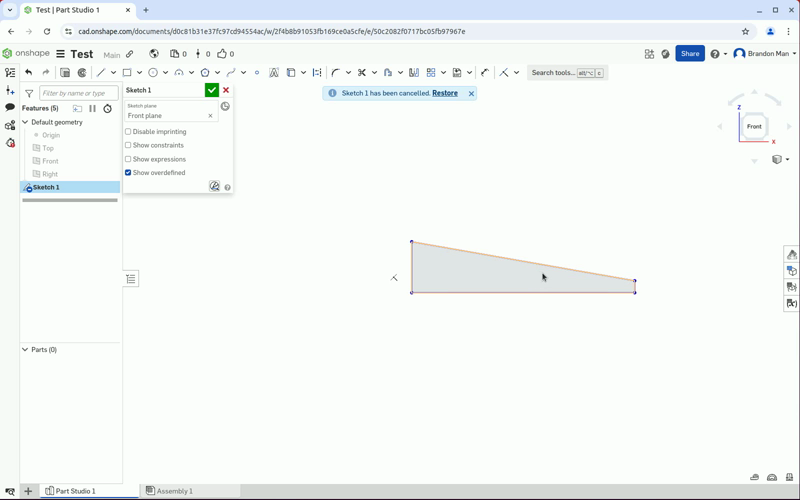
scroll(6)
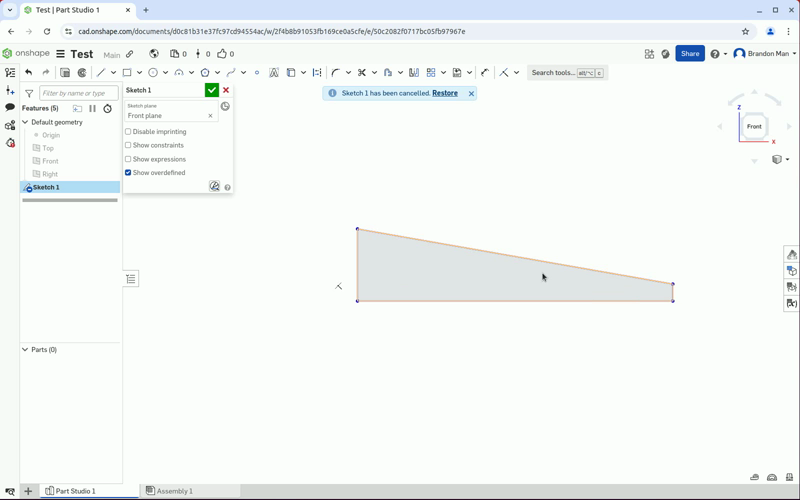
scroll(6)
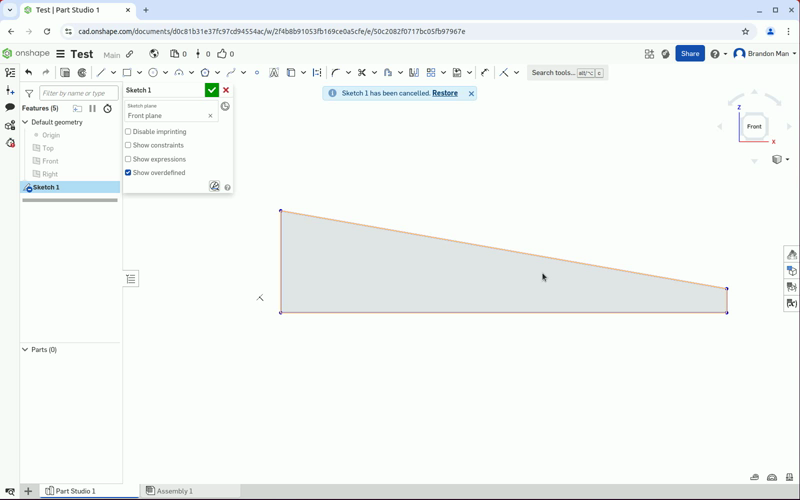
scroll(6)
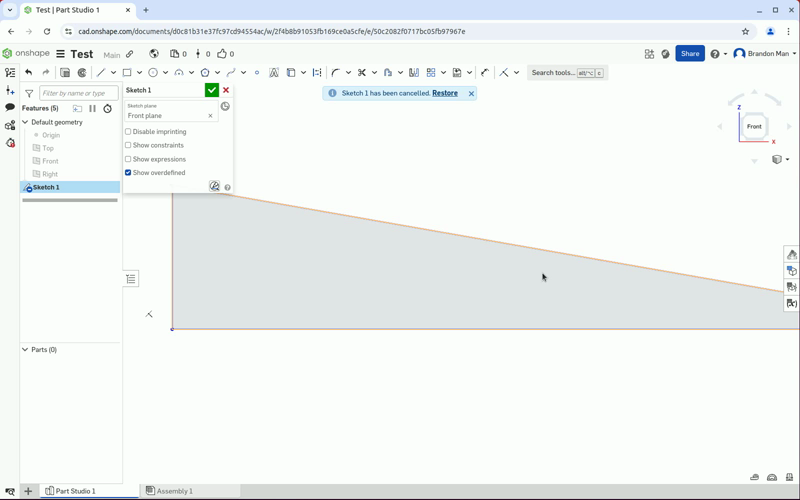
scroll(6)
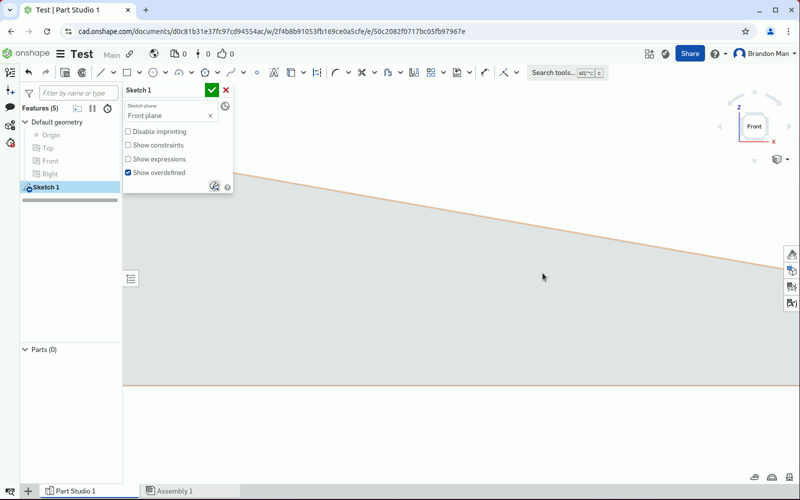
click(542, 272)
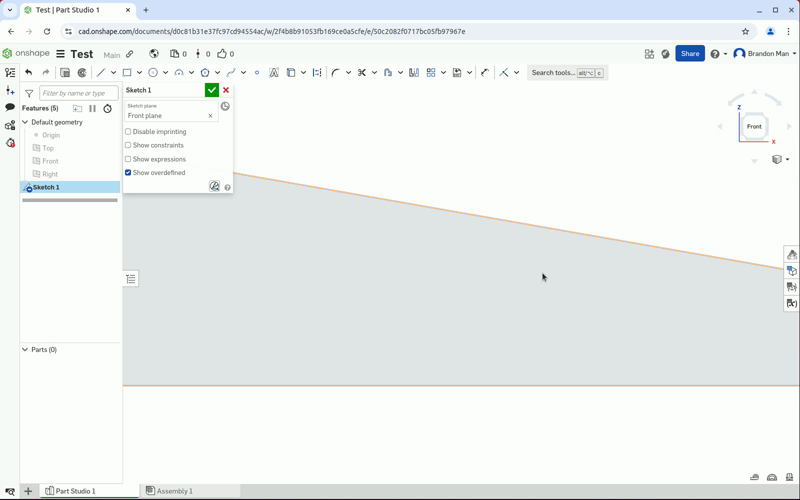
scroll(-6)
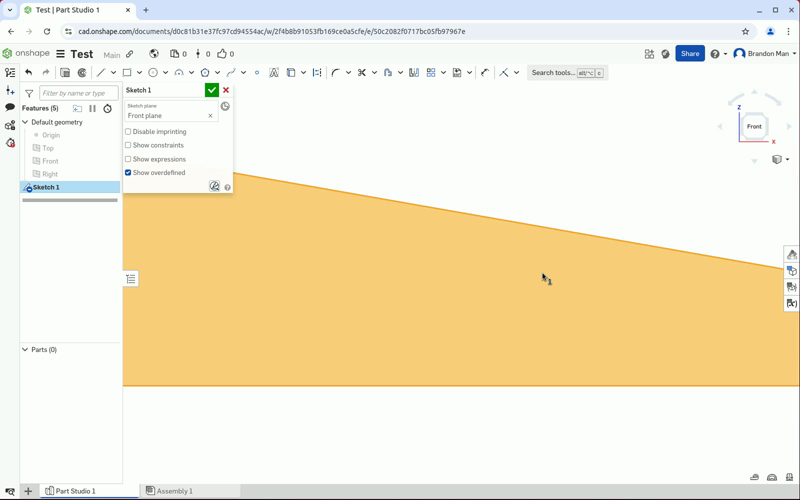
scroll(-6)
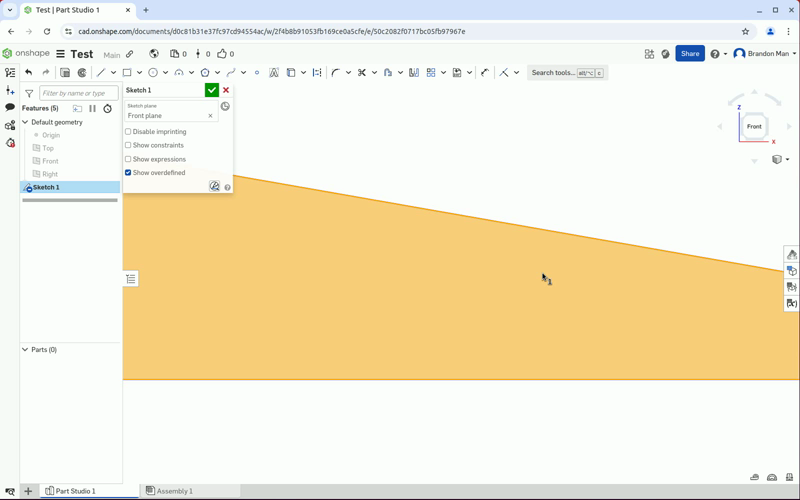
scroll(-6)
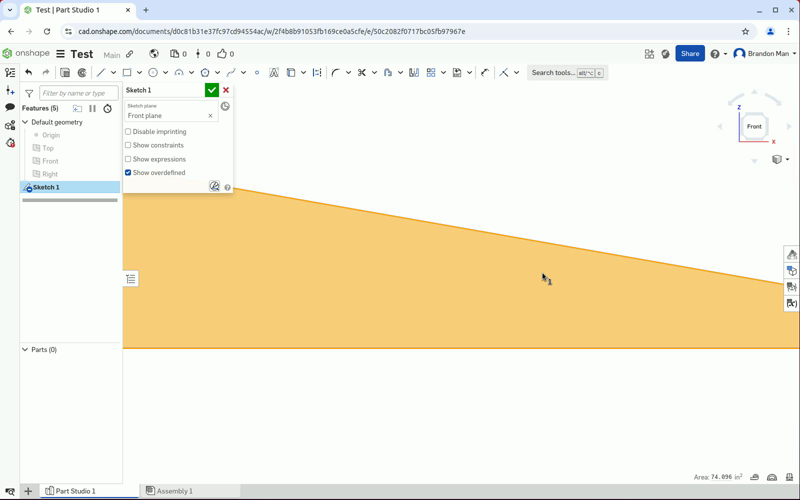
scroll(-6)
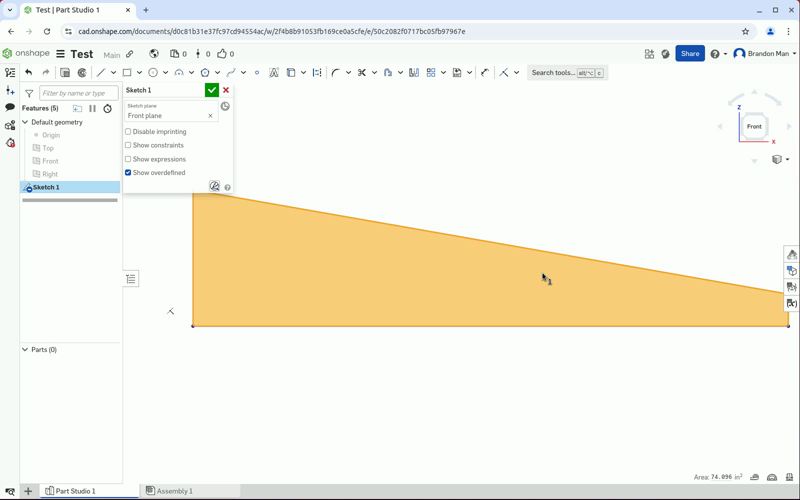
scroll(-6)
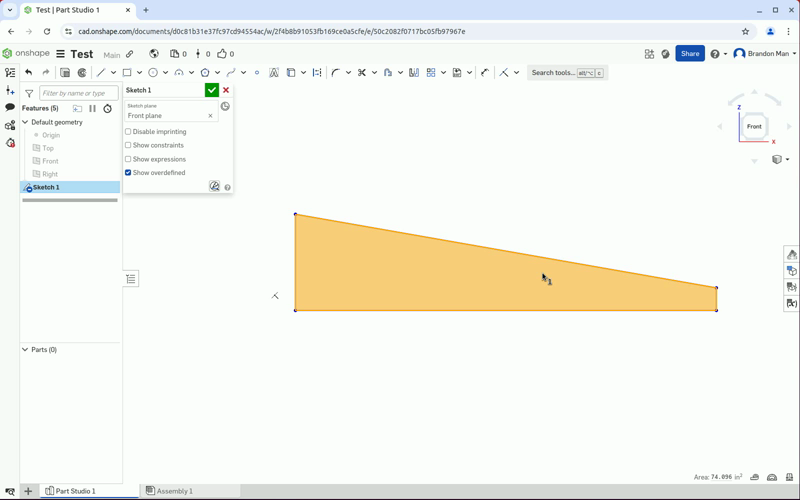
scroll(-6)
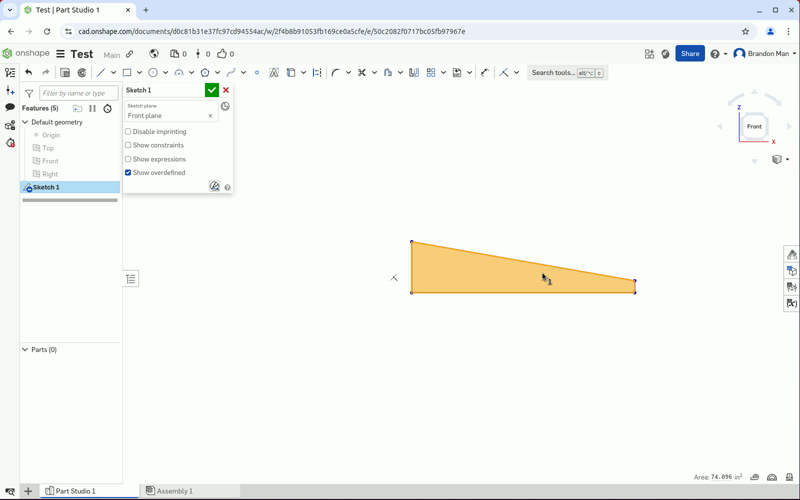
scroll(-6)
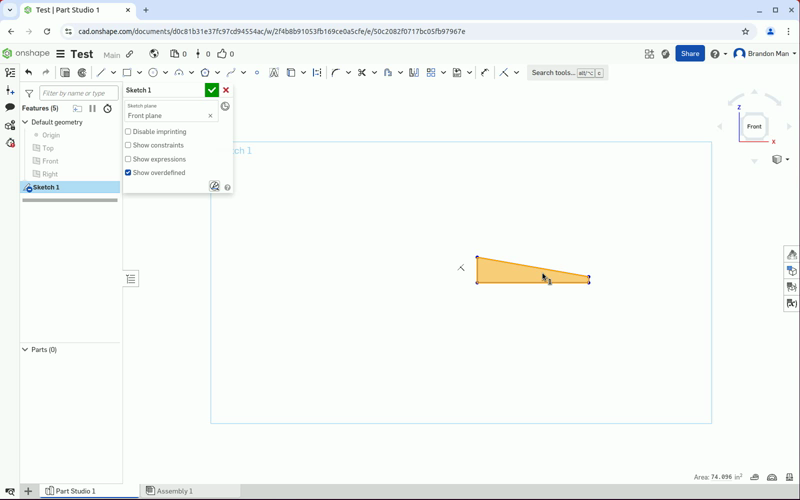
mouse_move(73, 352)
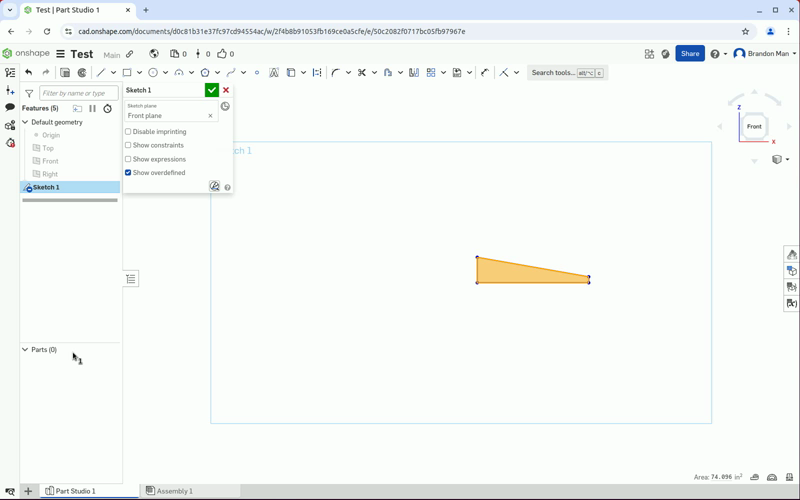
key(shift+y)
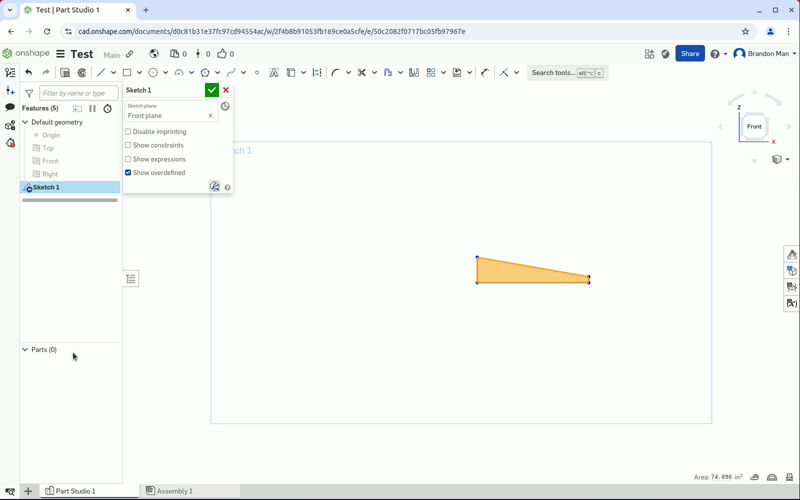
key(shift+e)
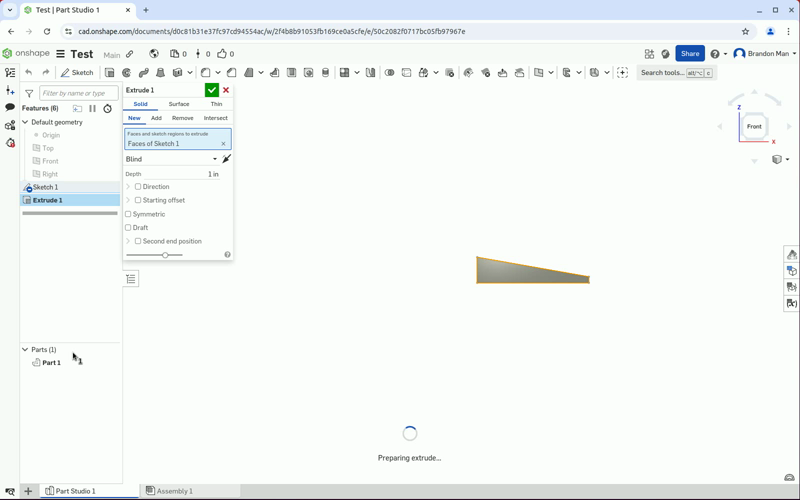
mouse_move(143, 106)
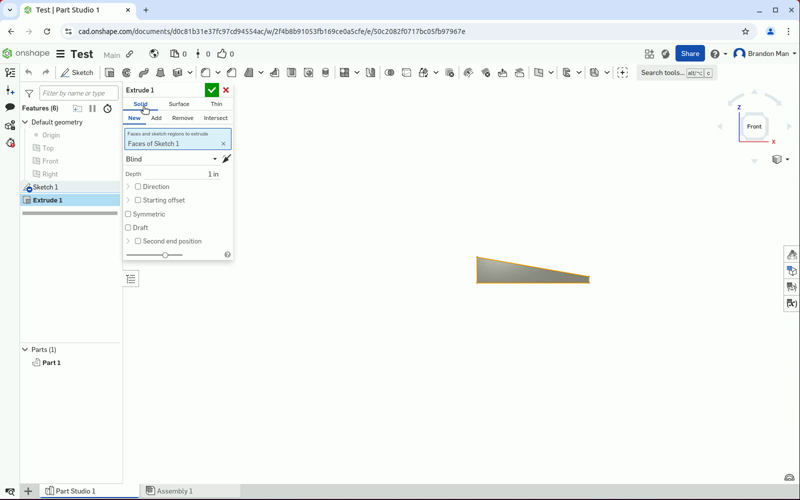
click(143, 106)
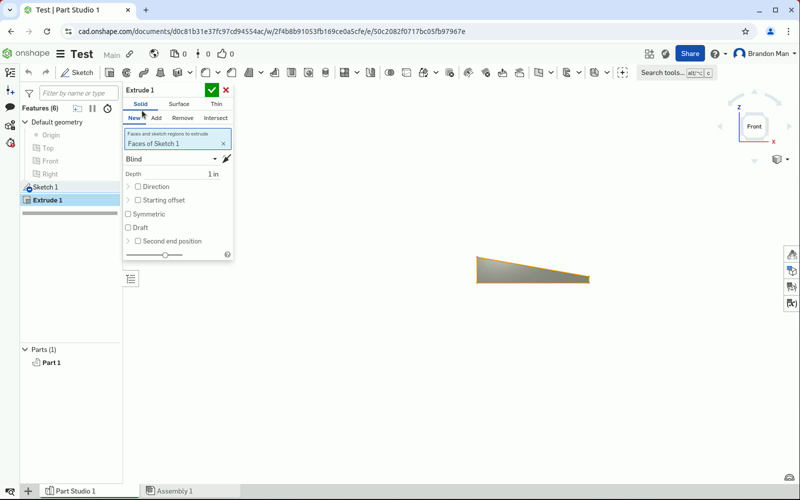
mouse_move(137, 120)
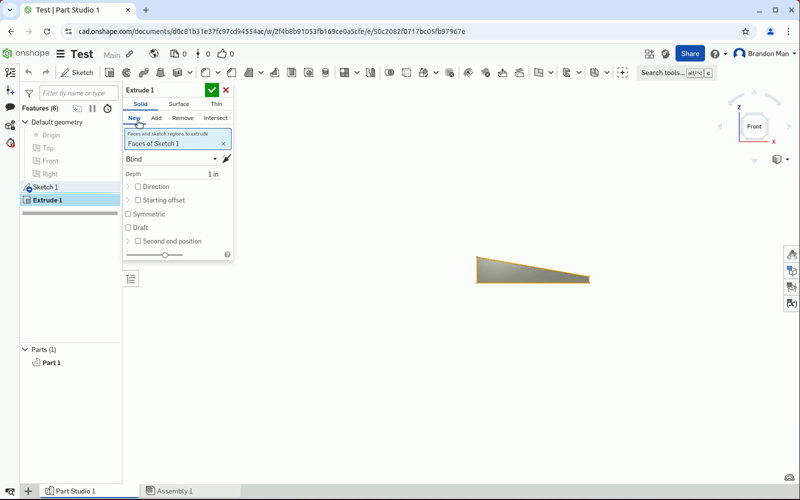
click(137, 120)
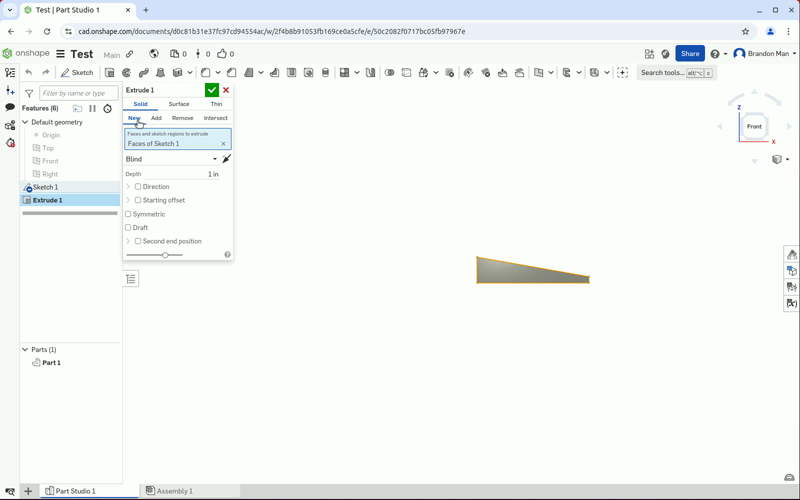
key(tab, 4)
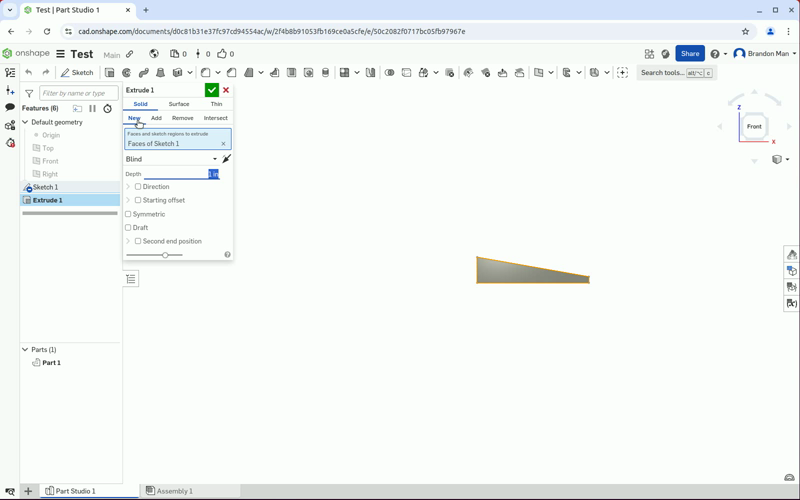
text(3.129)
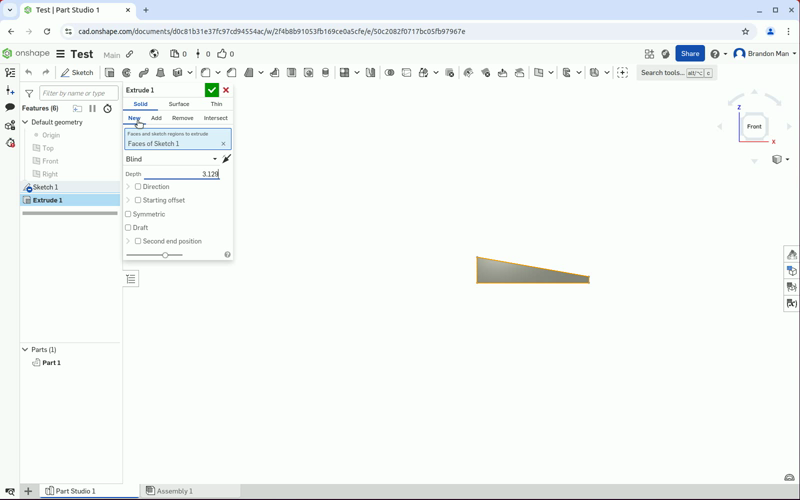
key(enter)
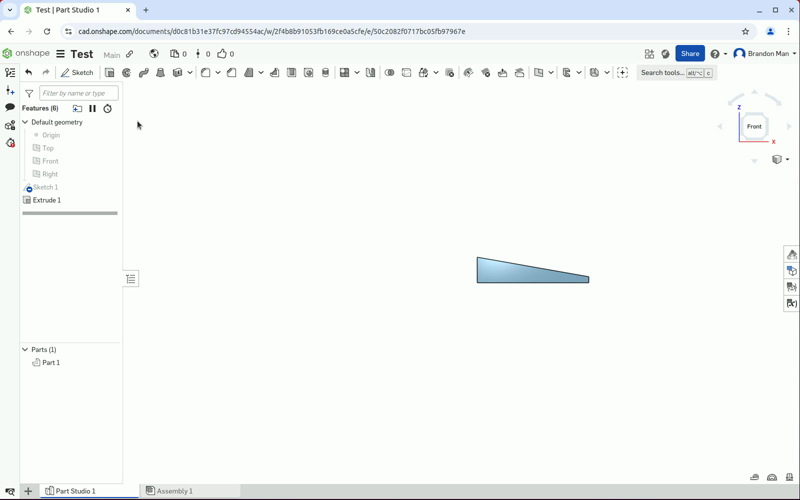
key(shift+h)
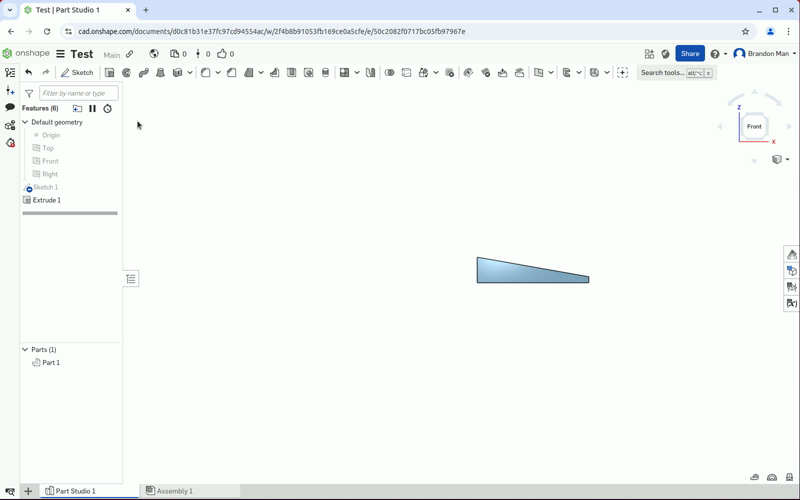
key(shift+h)
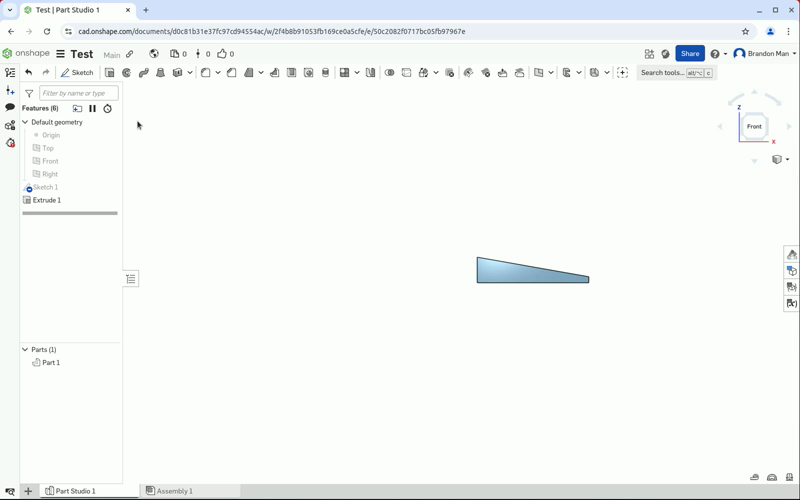
mouse_move(73, 189)
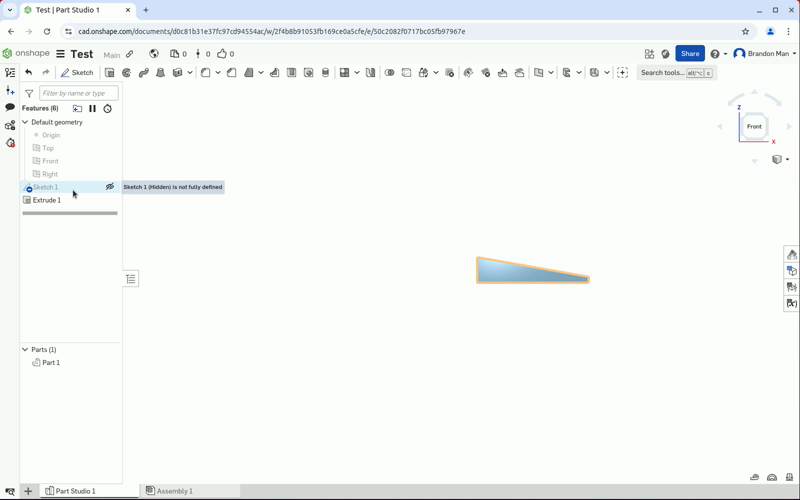
click(73, 189)
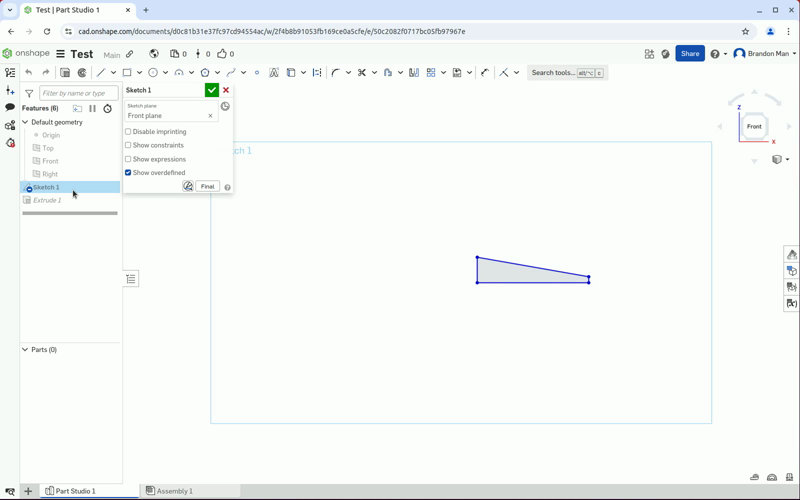
mouse_move(229, 92)
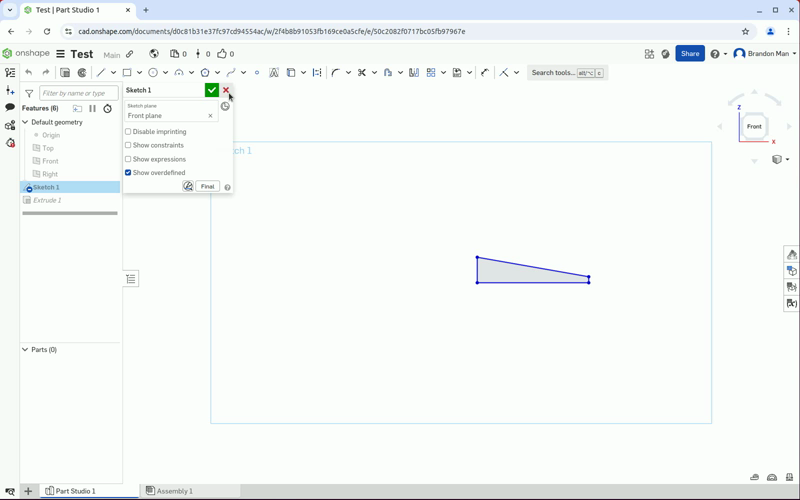
click(229, 92)
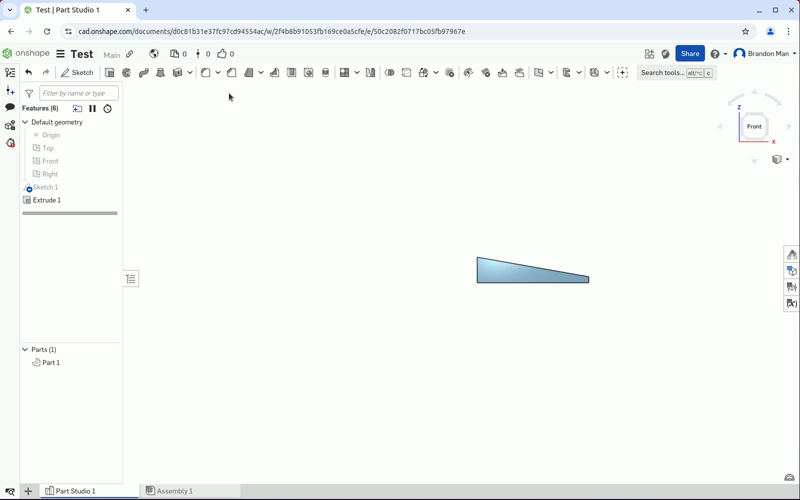
mouse_move(73, 352)
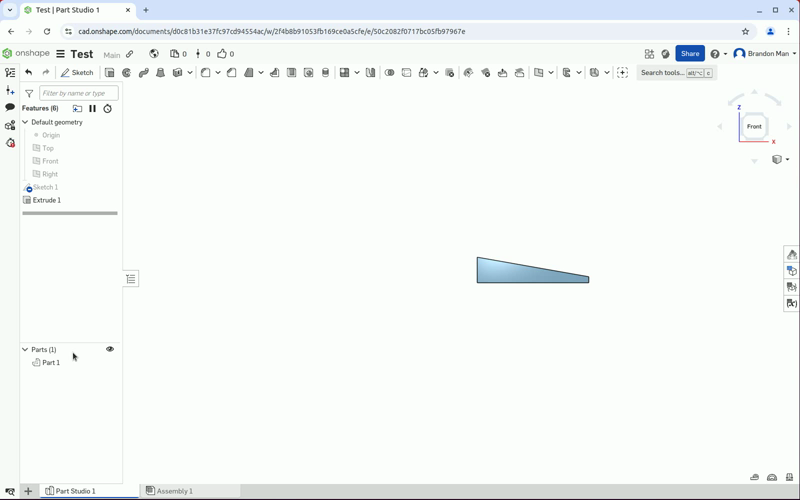
key(y)
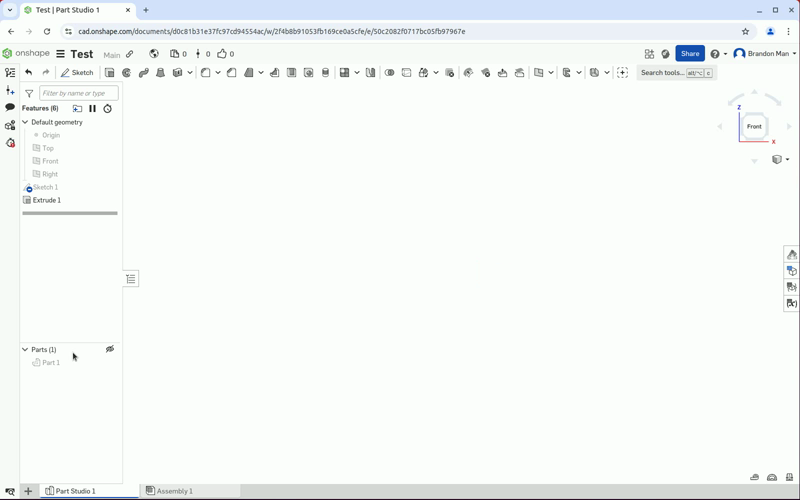
key(shift+p)
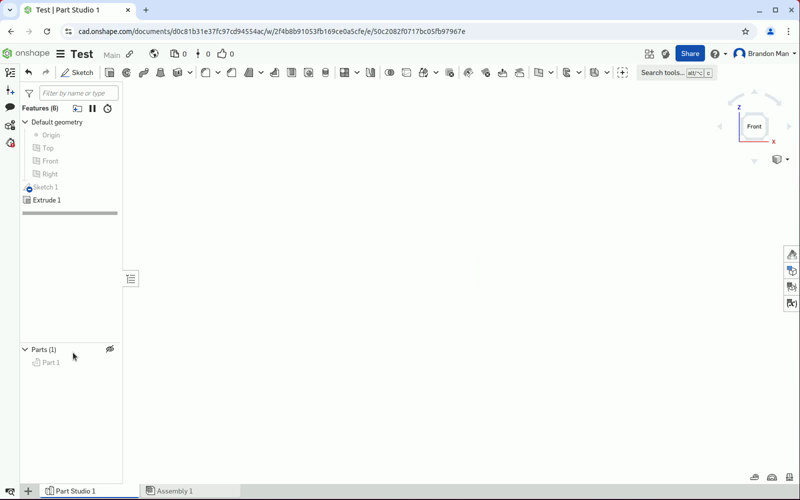
key(space)
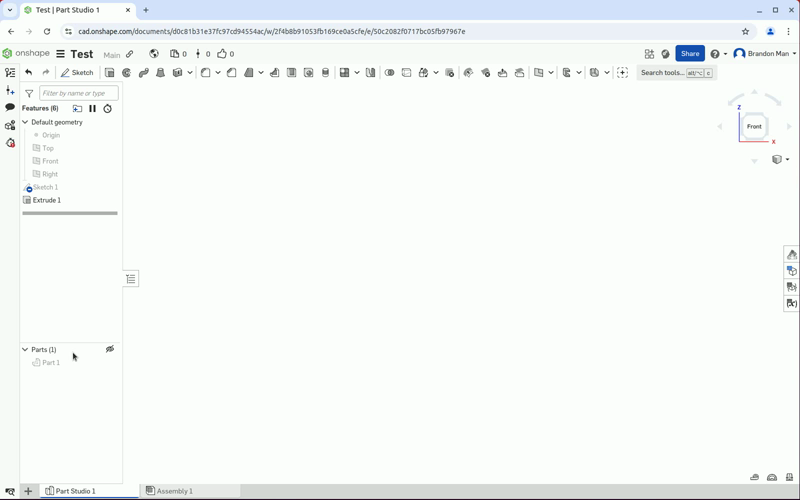
key_down(shift)
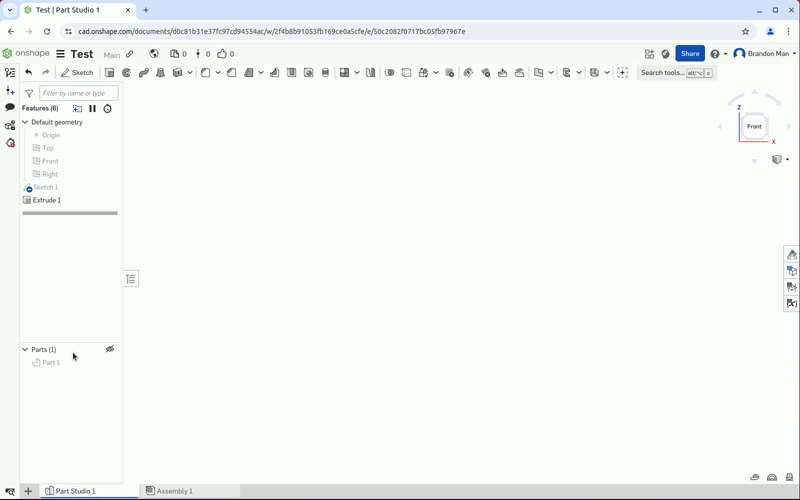
key(left)
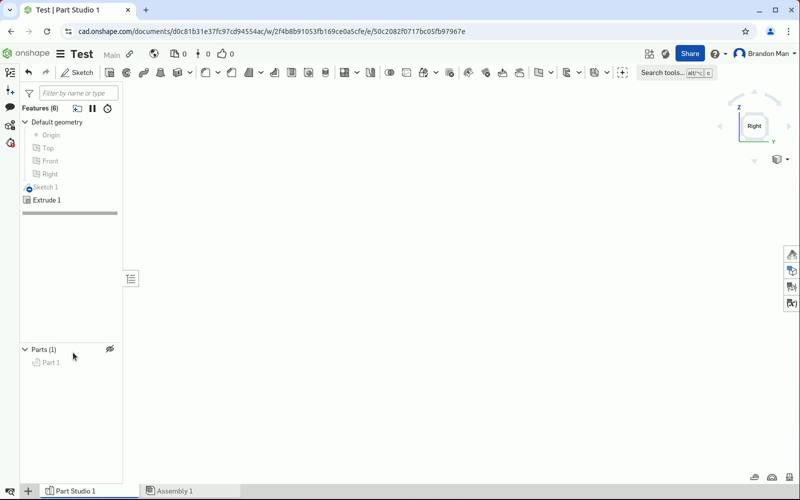
key_up(shift)
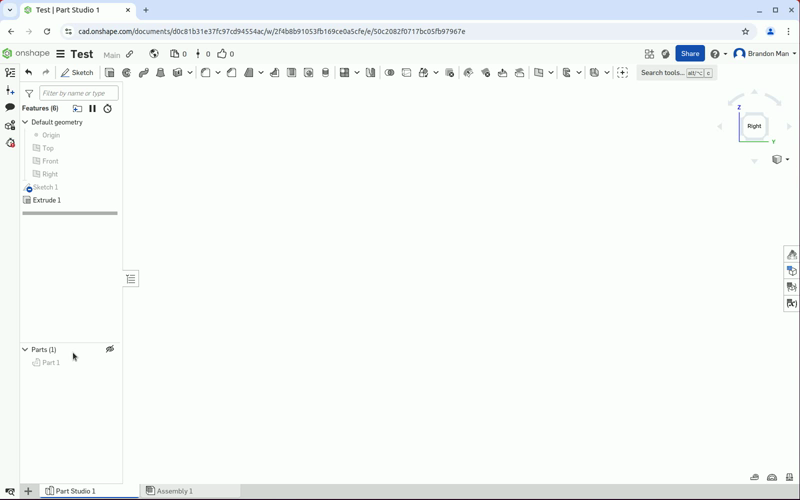
mouse_move(73, 352)
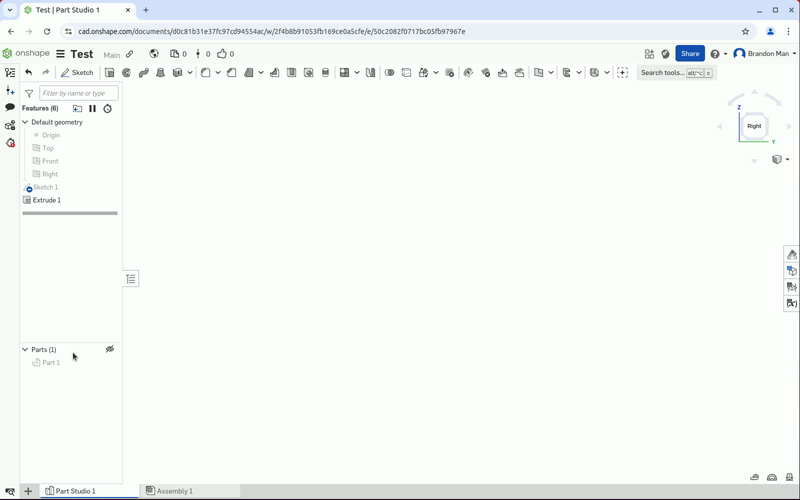
key(shift+y)
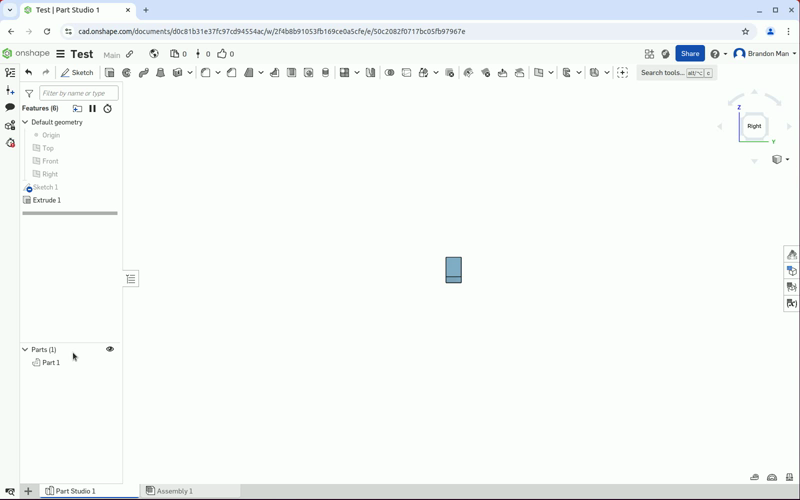
mouse_move(541, 75)
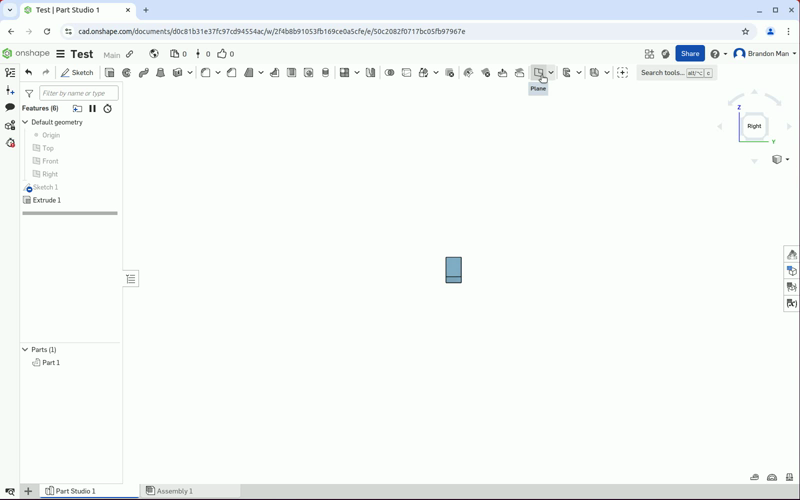
click(541, 75)
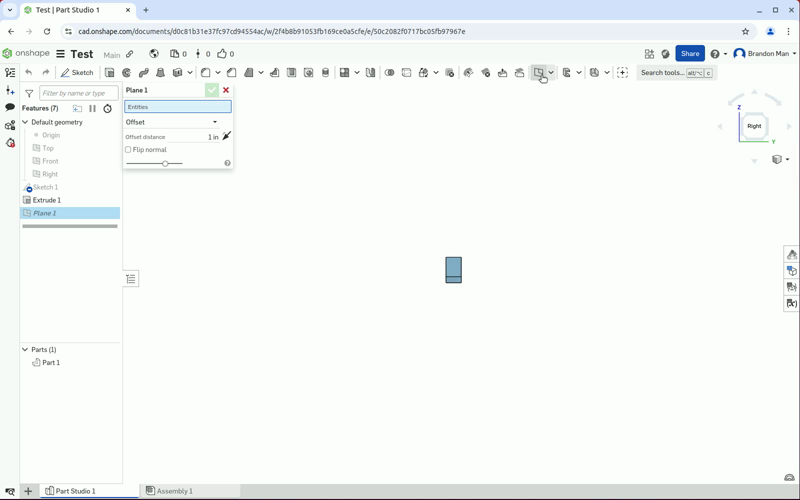
mouse_move(73, 176)
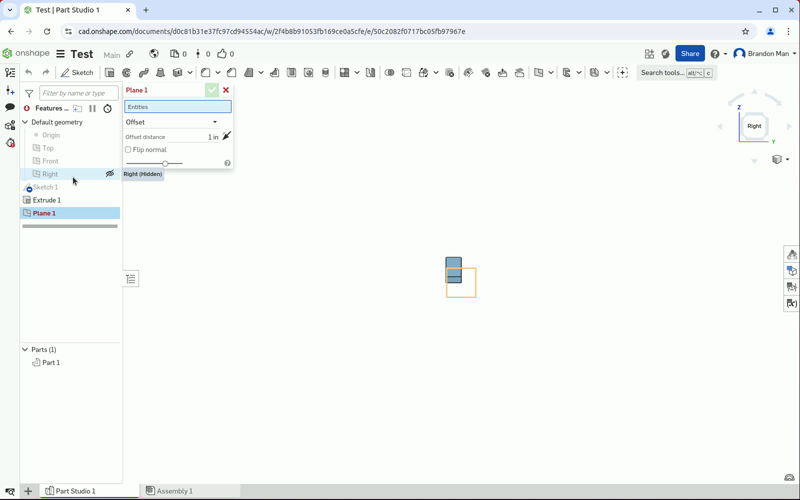
click(73, 176)
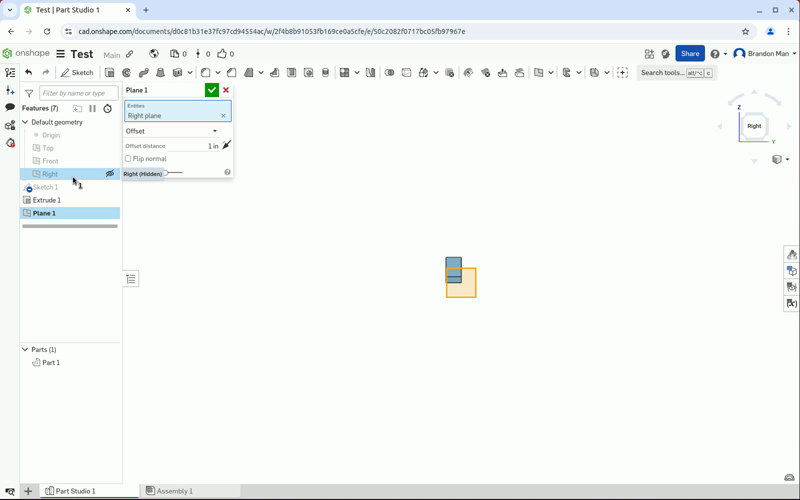
key(tab, 2)
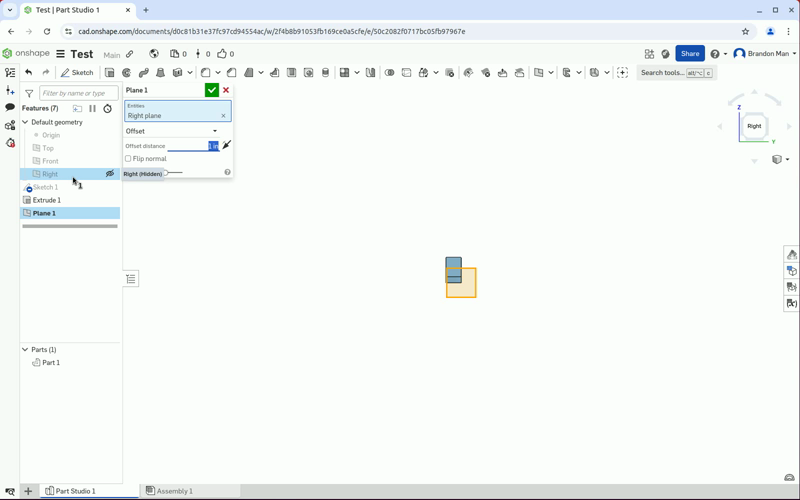
text(3.358)
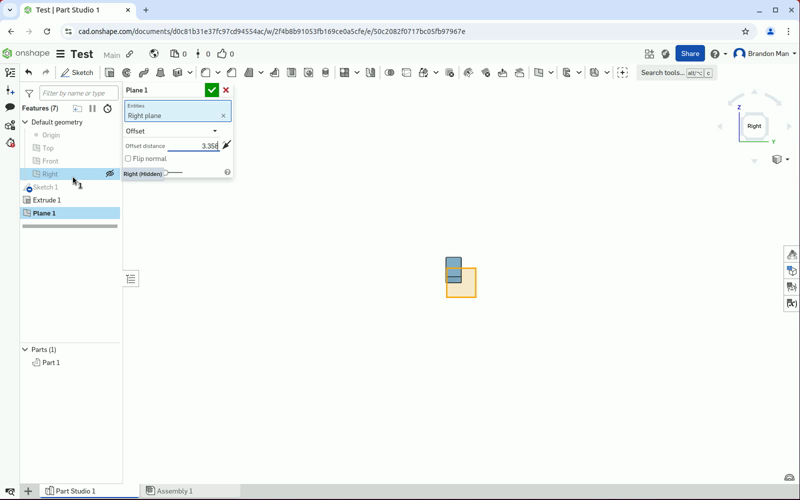
key(enter, 2)
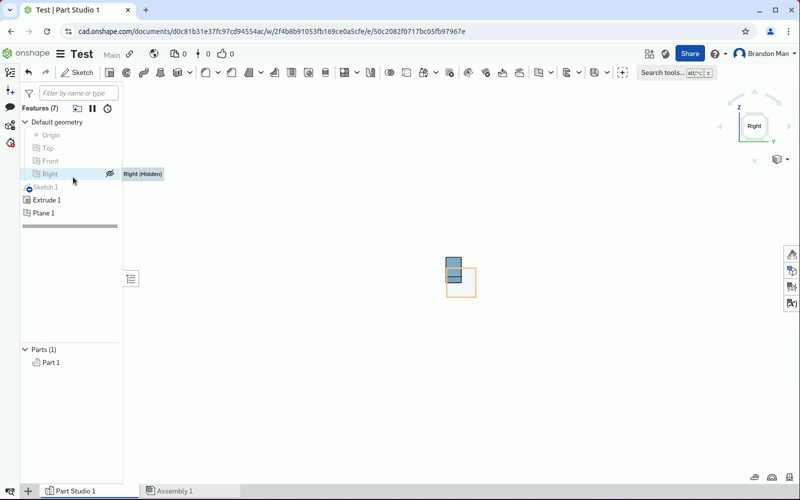
key(shift+s)
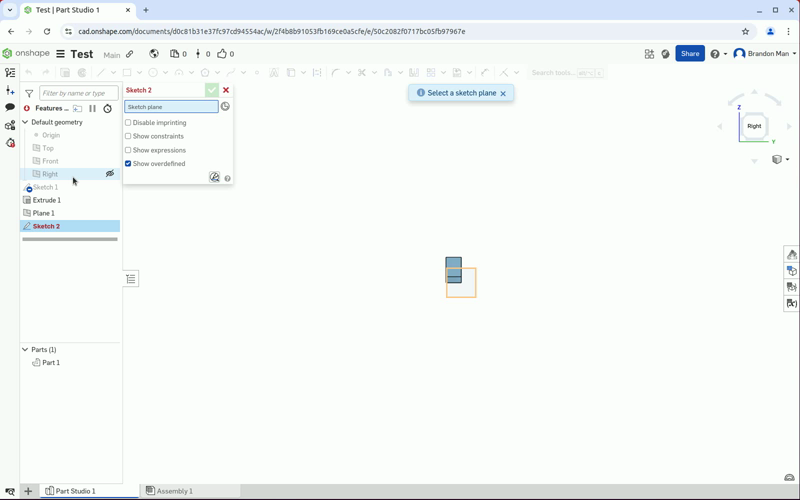
mouse_move(73, 215)
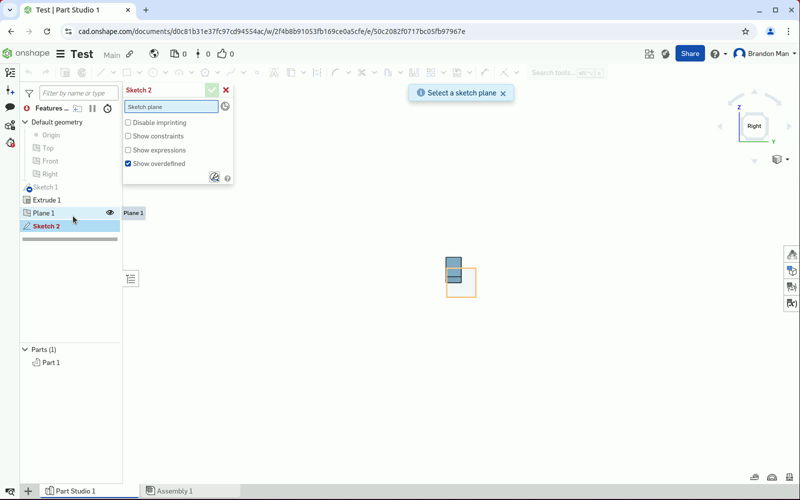
click(73, 215)
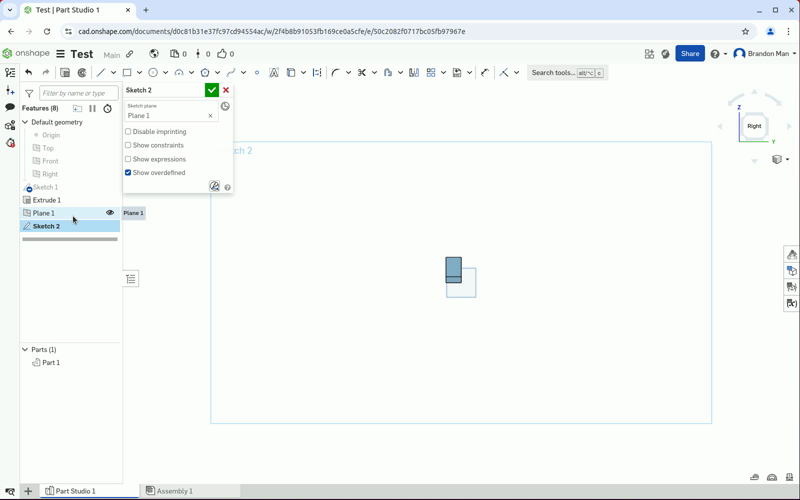
mouse_move(73, 352)
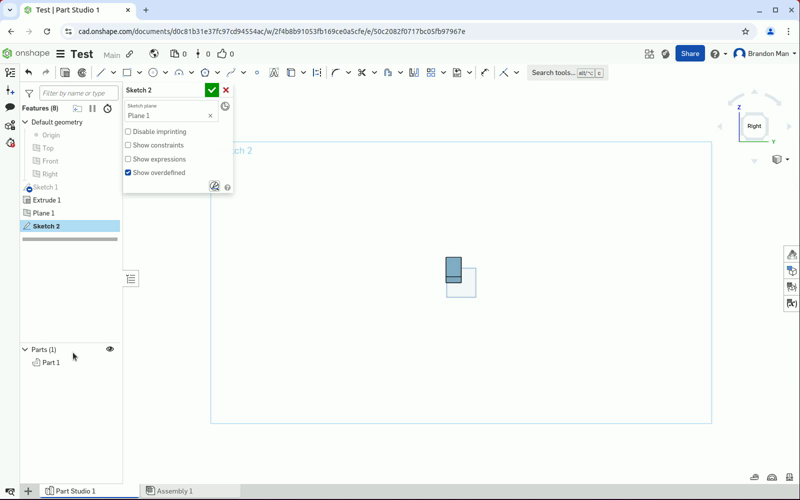
key(y)
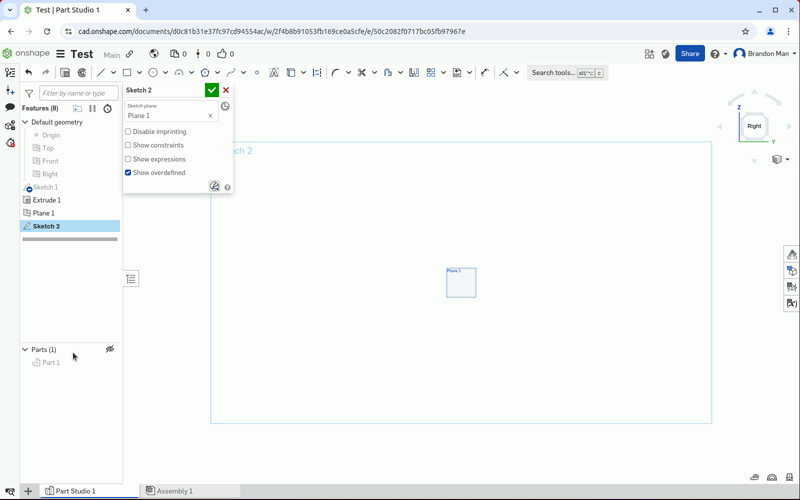
key(c)
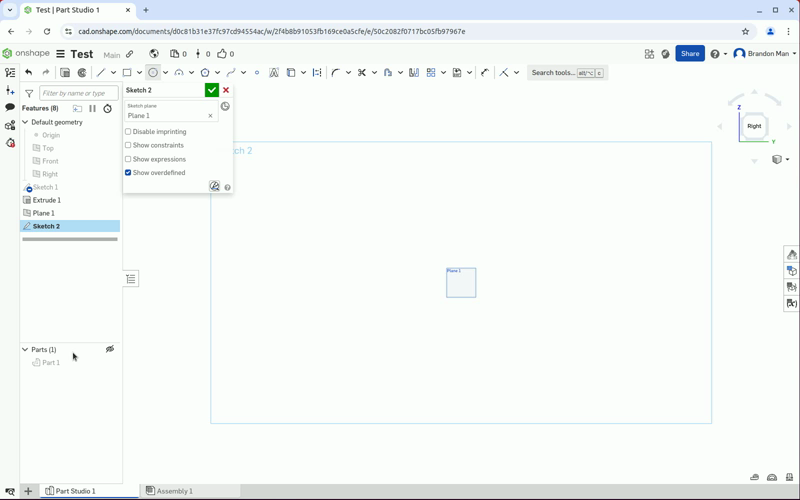
key_down(shift)
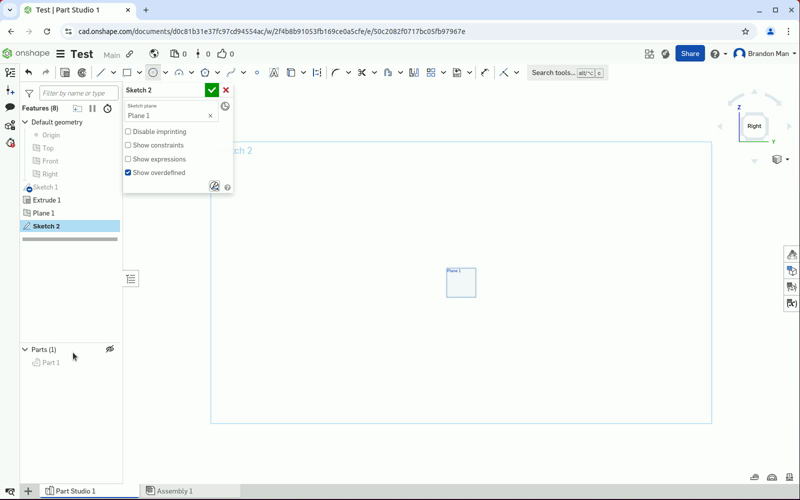
mouse_move(454, 270)
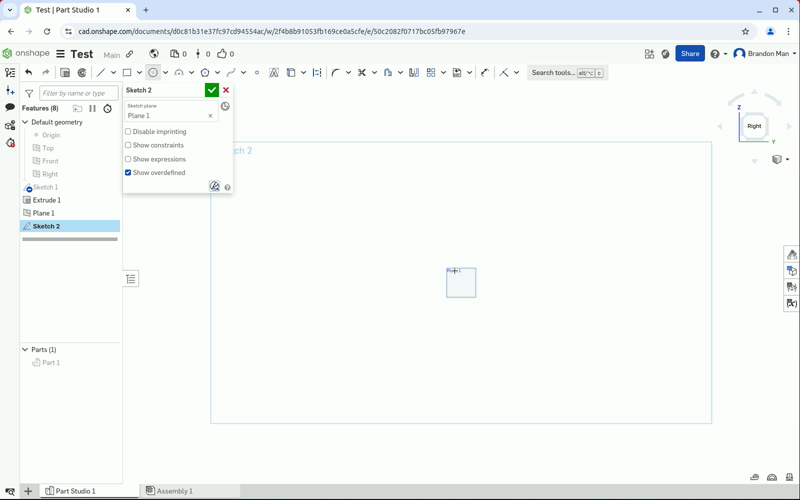
click(454, 270)
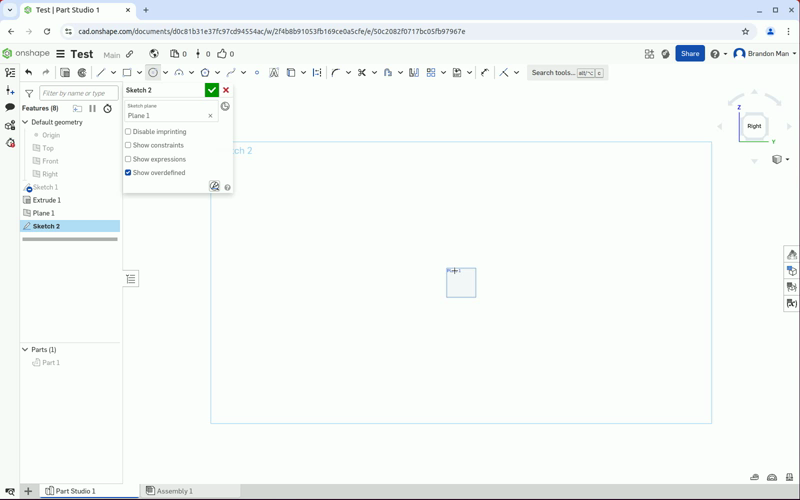
key_up(shift)
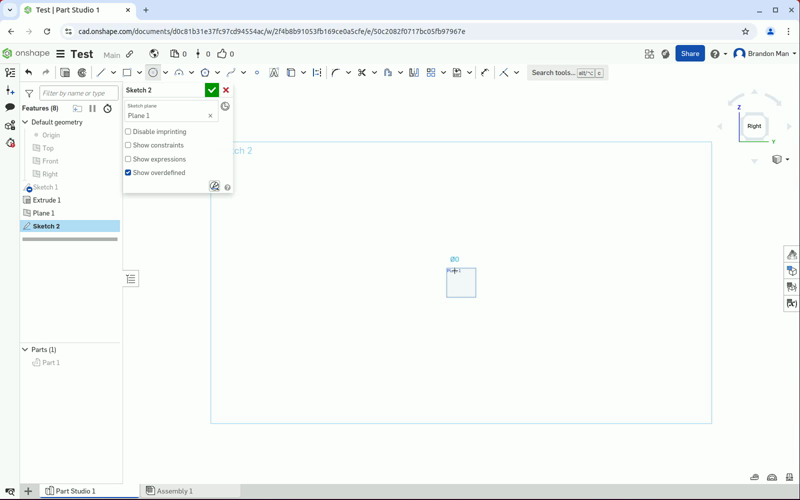
mouse_move(458, 270)
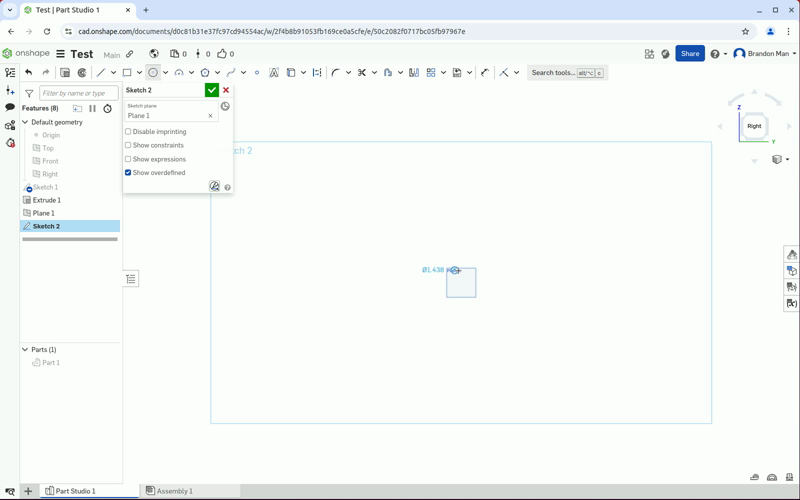
click(458, 270)
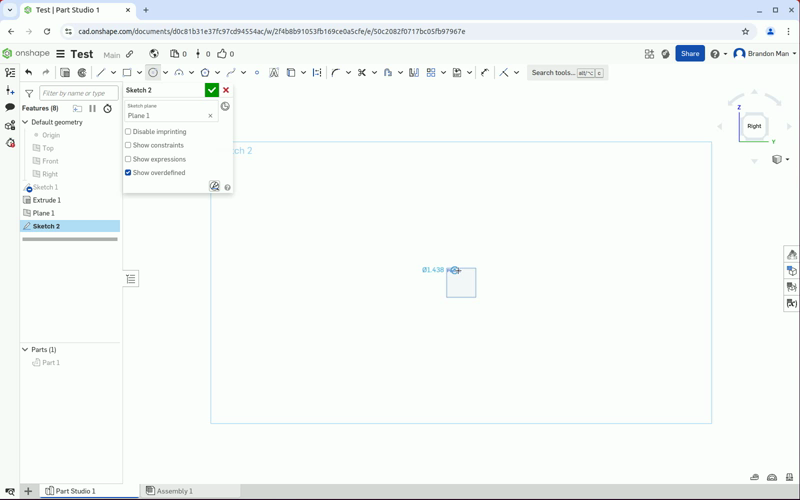
key(esc)
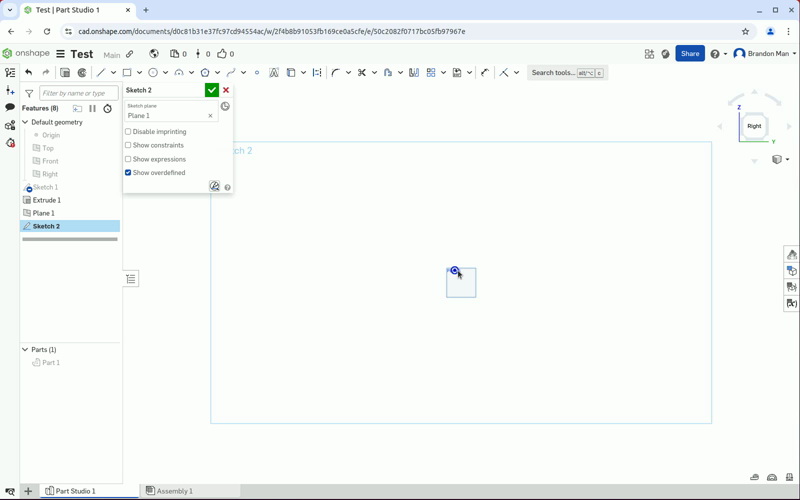
mouse_move(454, 268)
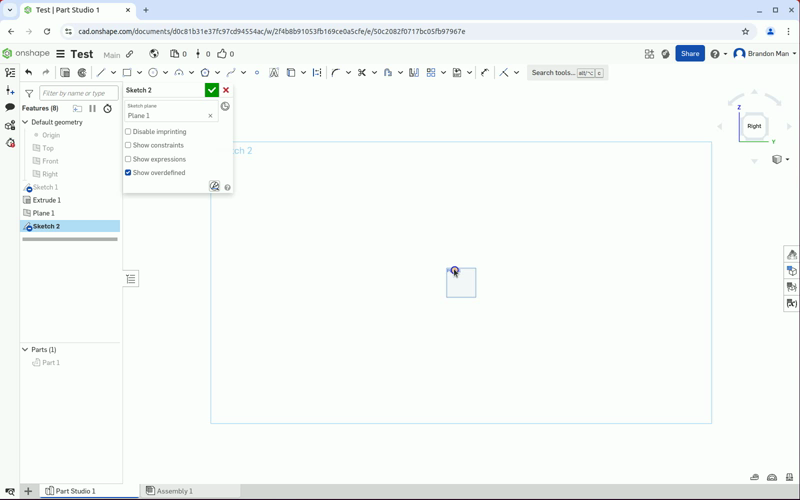
scroll(6)
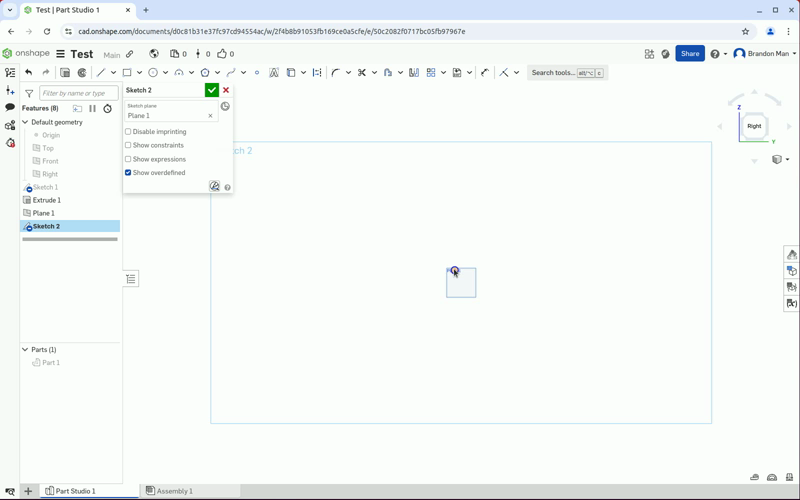
scroll(6)
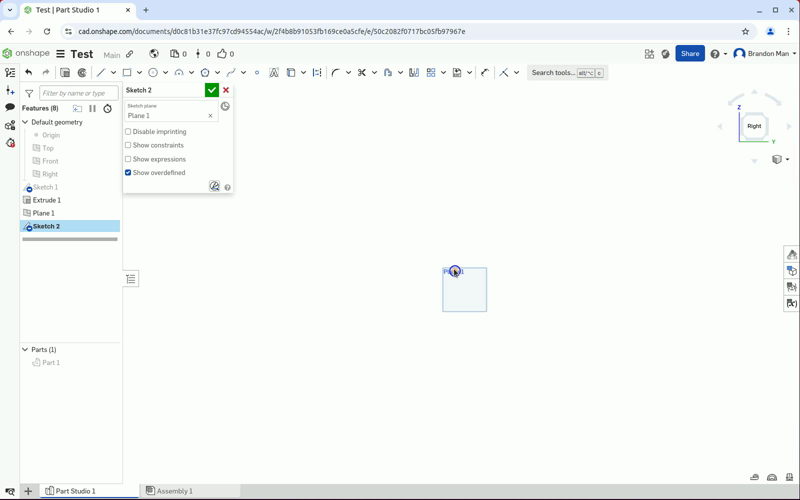
scroll(6)
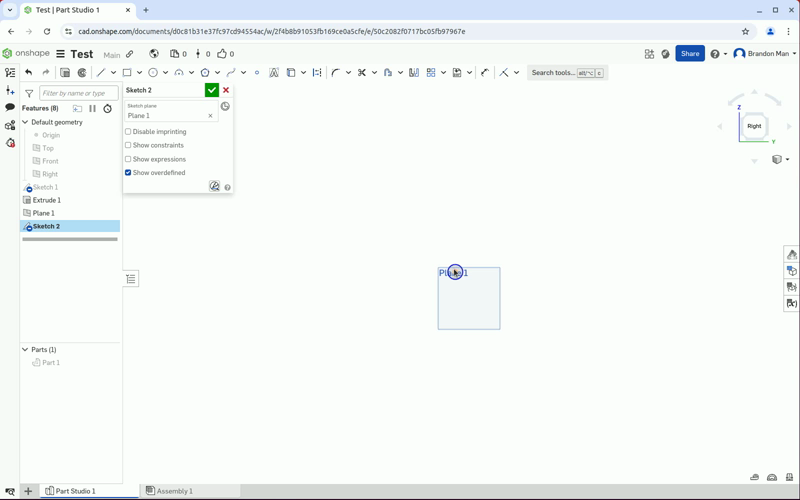
scroll(6)
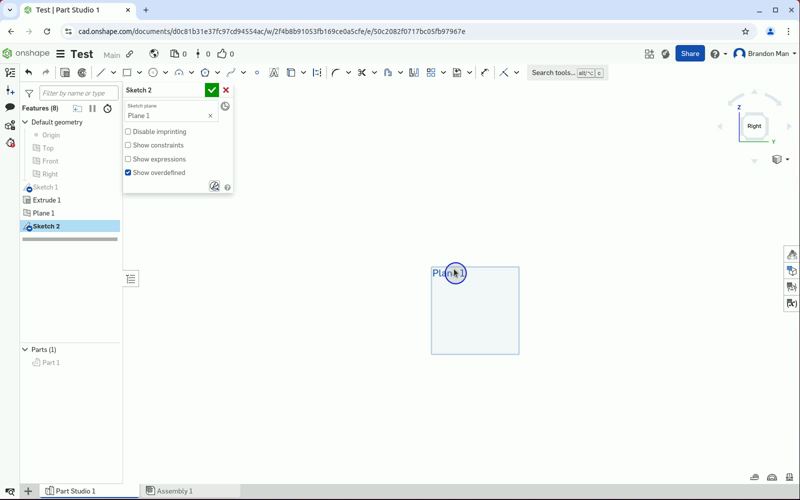
scroll(6)
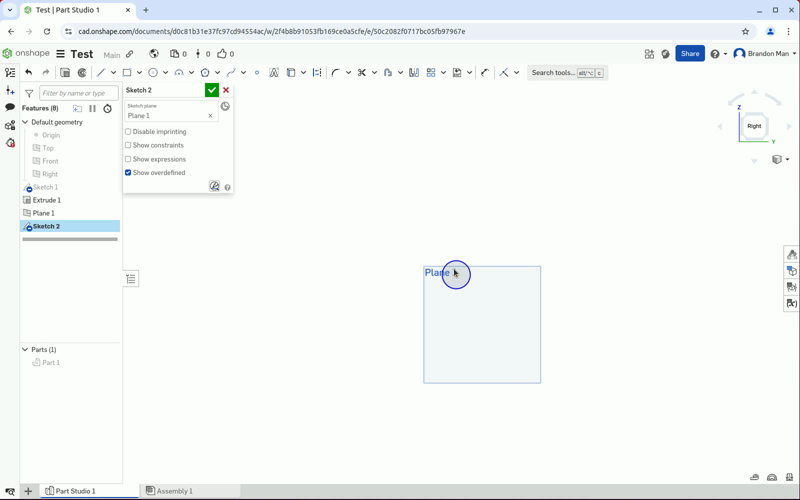
scroll(6)
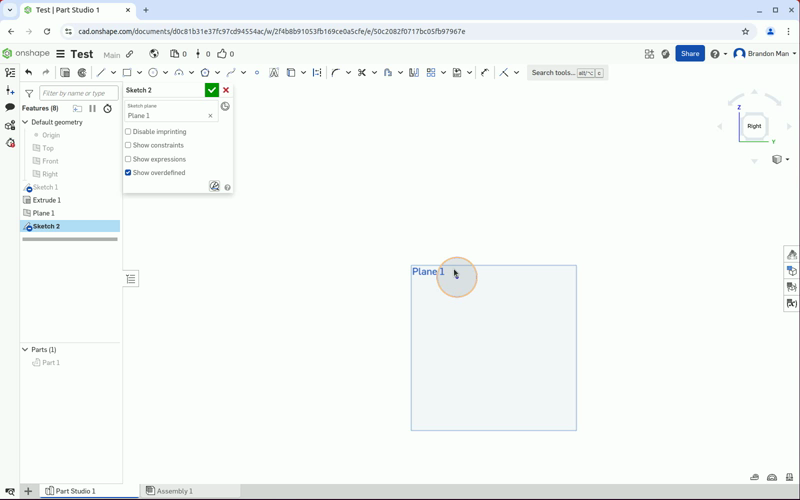
scroll(6)
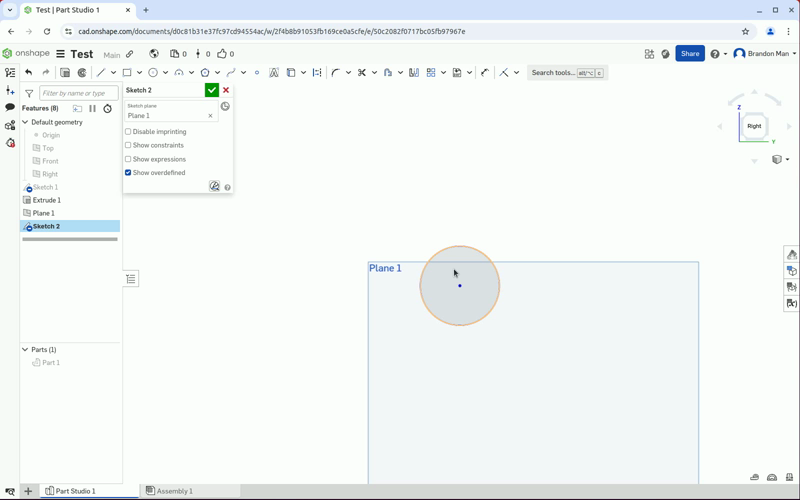
click(454, 268)
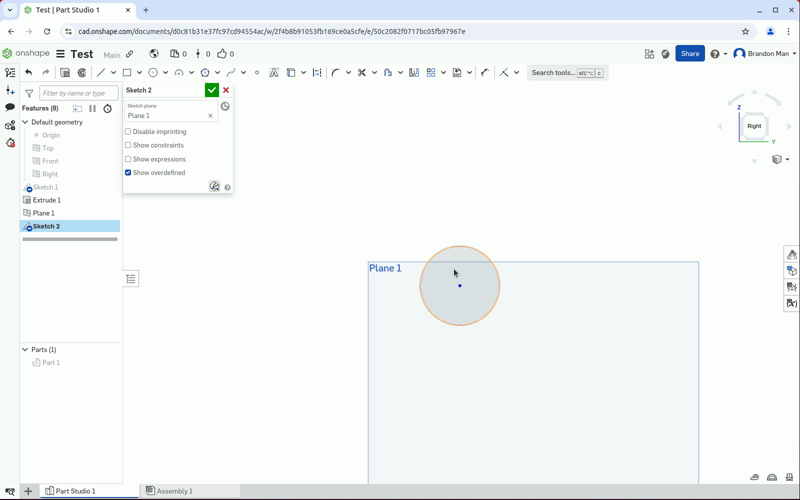
scroll(-6)
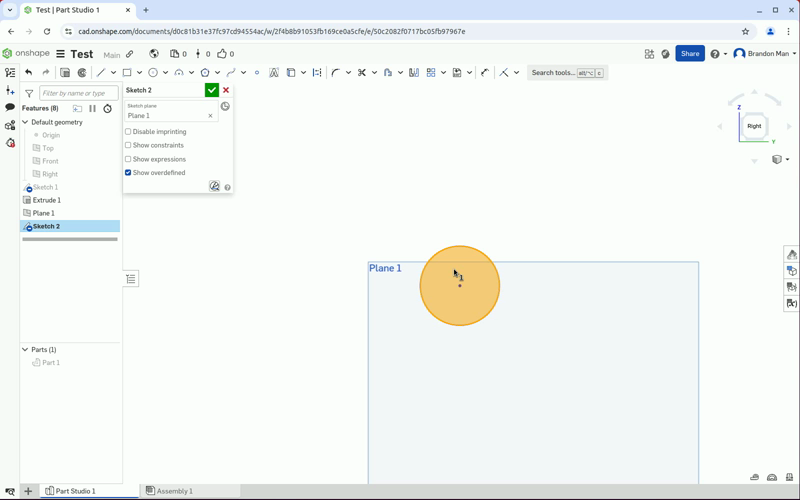
scroll(-6)
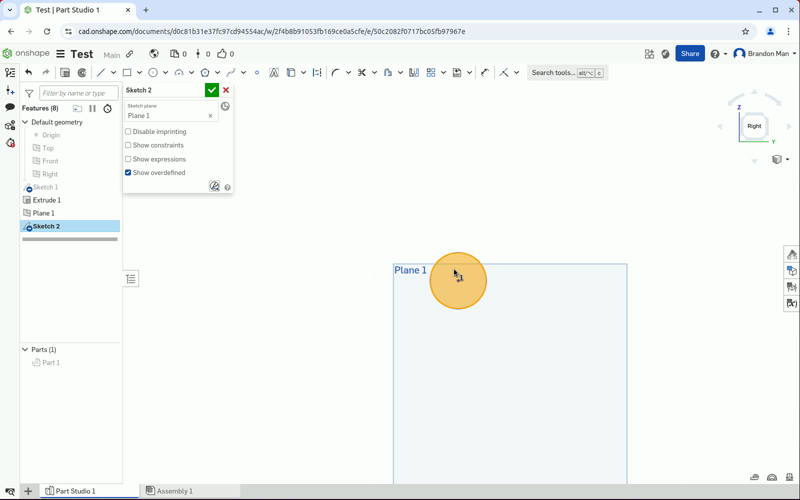
scroll(-6)
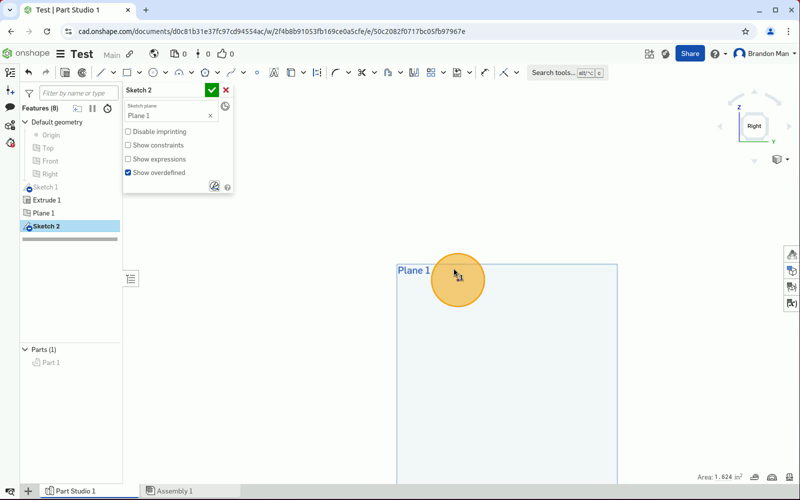
scroll(-6)
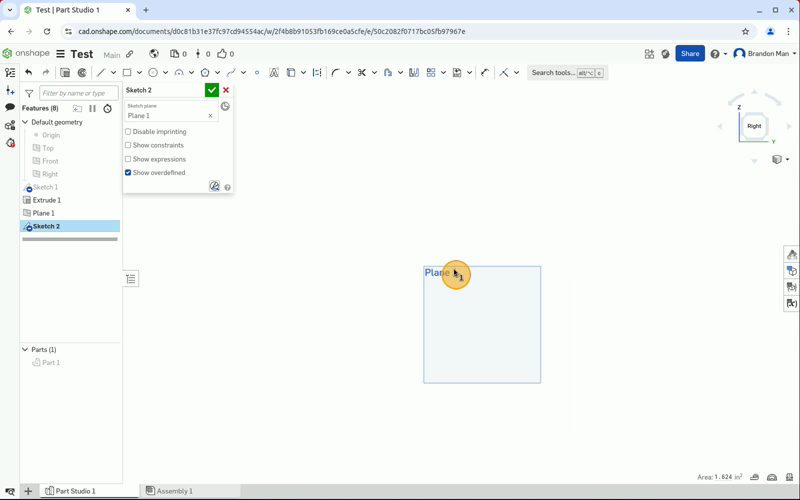
scroll(-6)
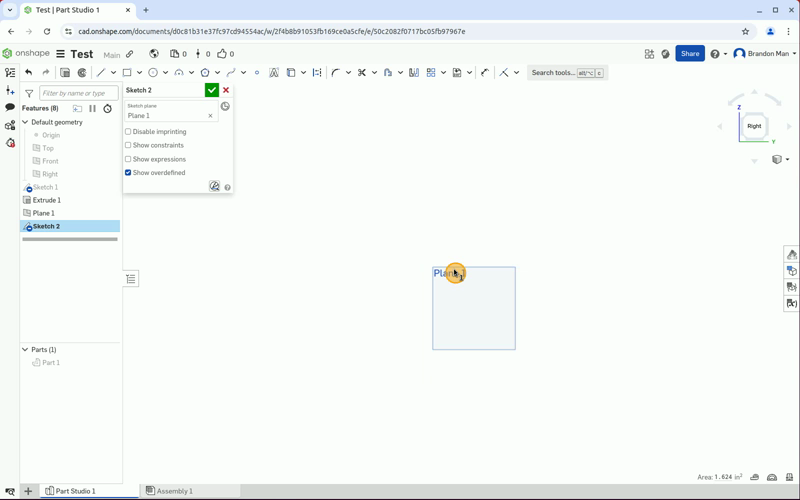
scroll(-6)
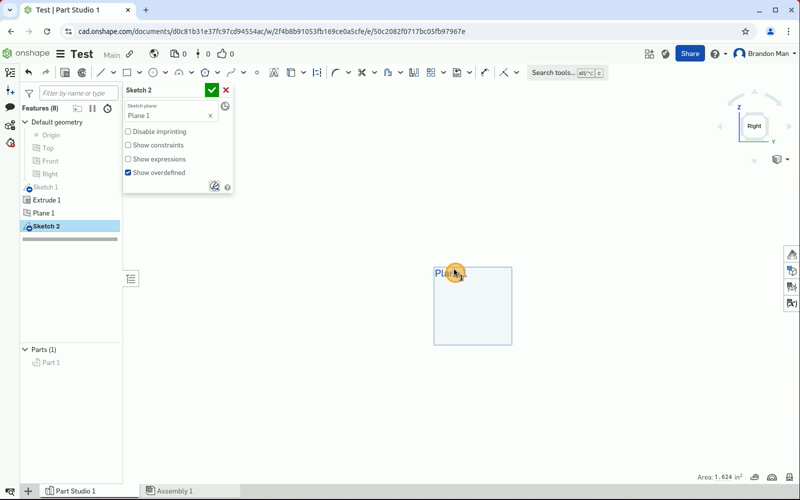
scroll(-6)
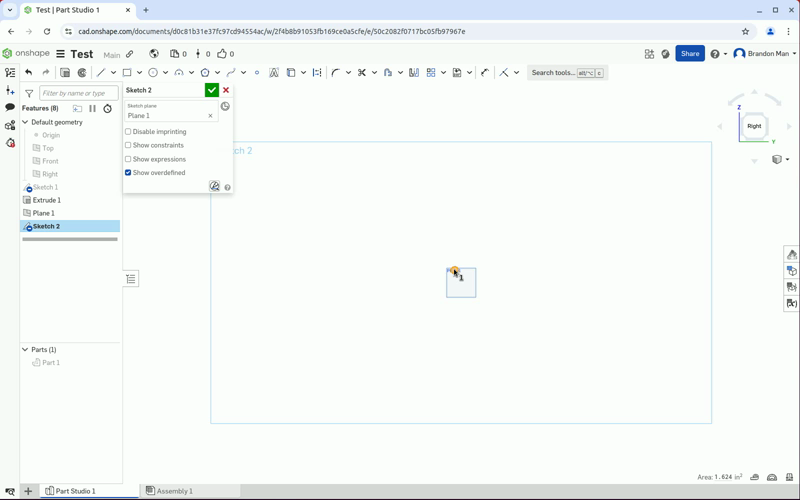
mouse_move(73, 352)
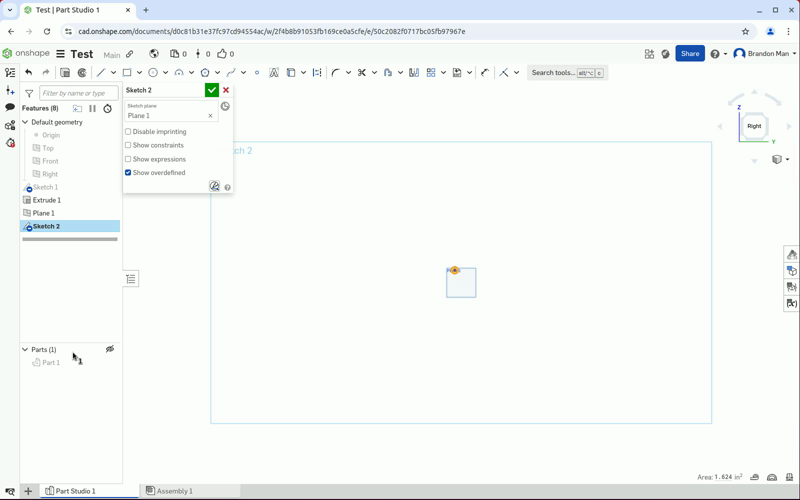
key(shift+y)
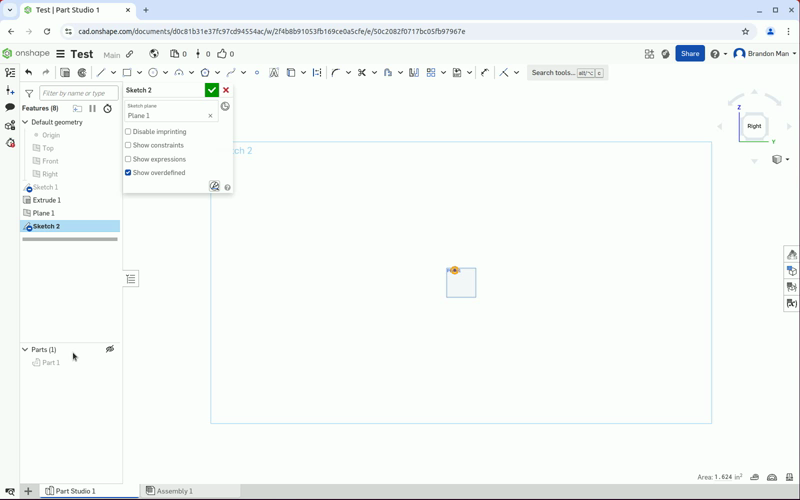
key(shift+e)
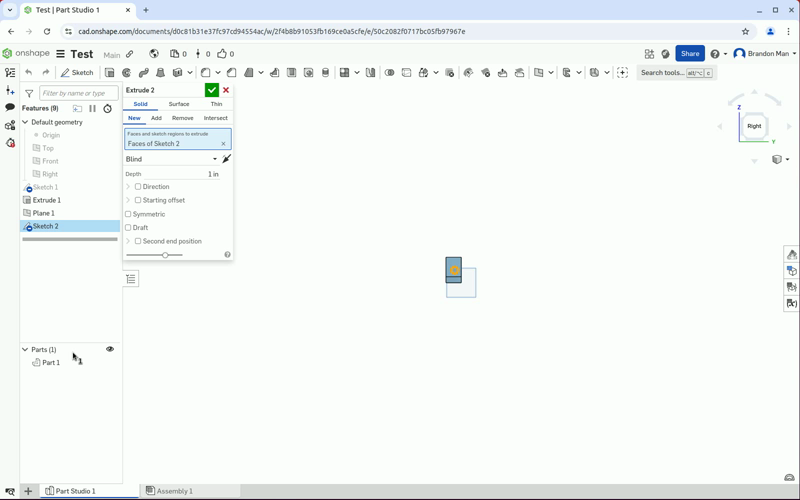
mouse_move(143, 106)
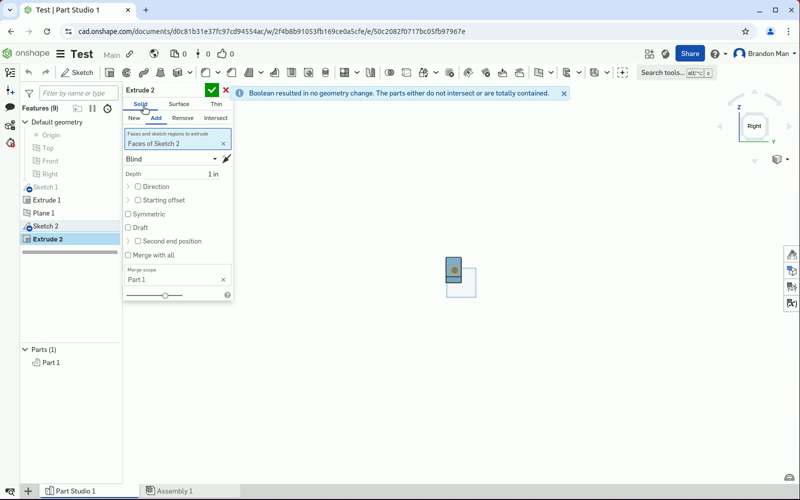
click(143, 106)
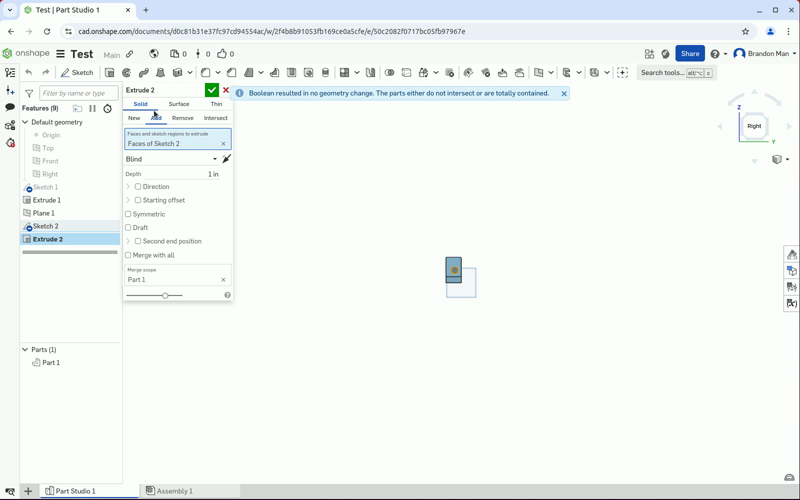
mouse_move(186, 120)
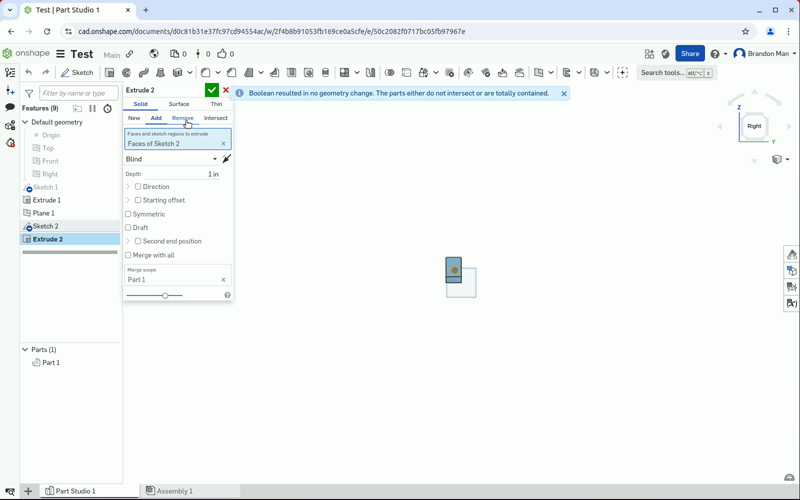
click(186, 120)
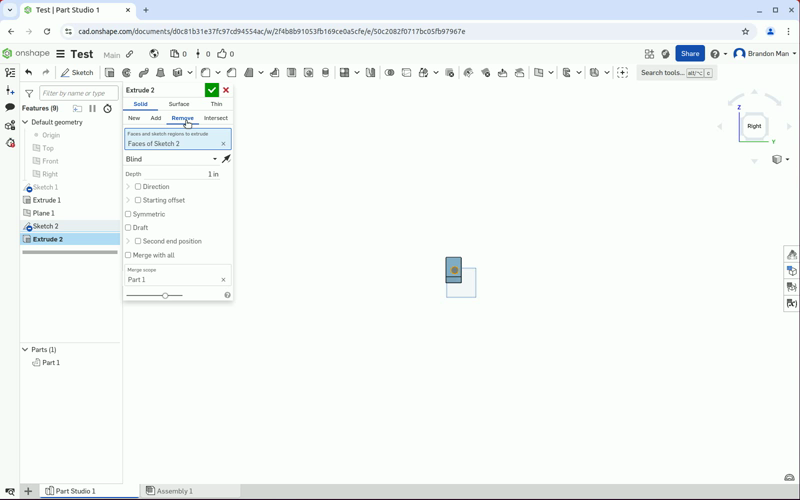
key(tab, 4)
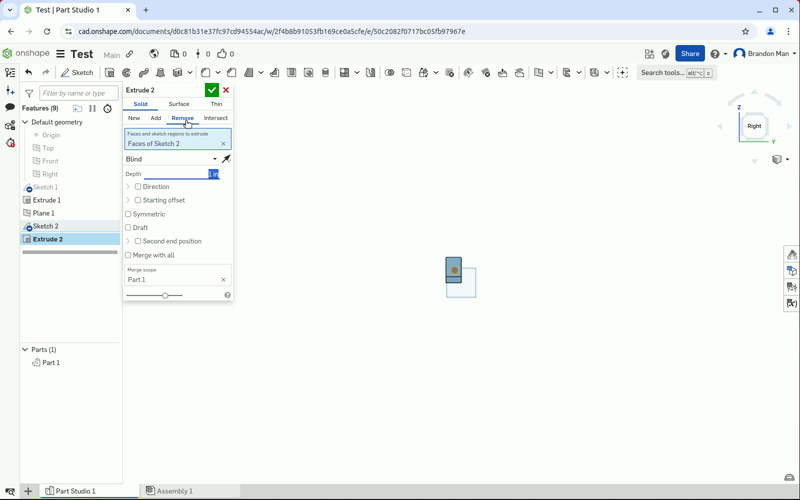
text(3.851)
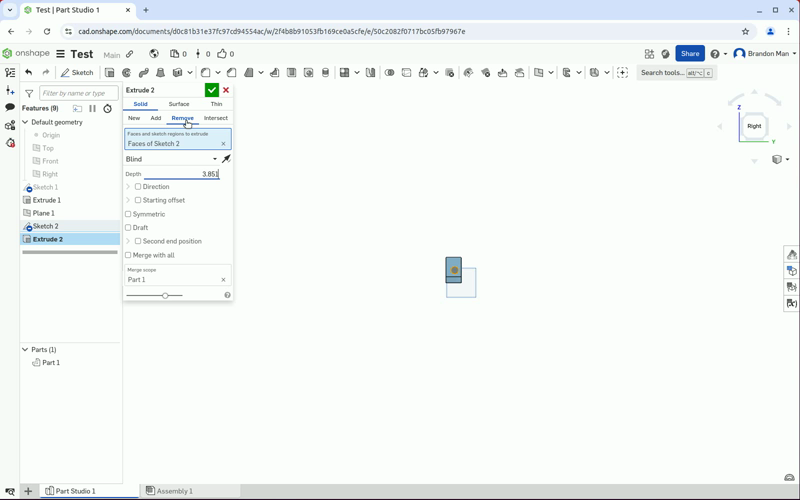
key(tab, 6)
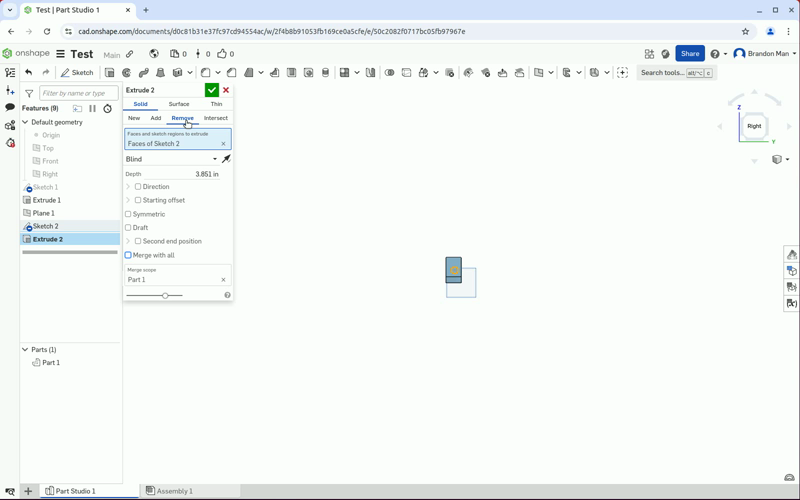
key(space)
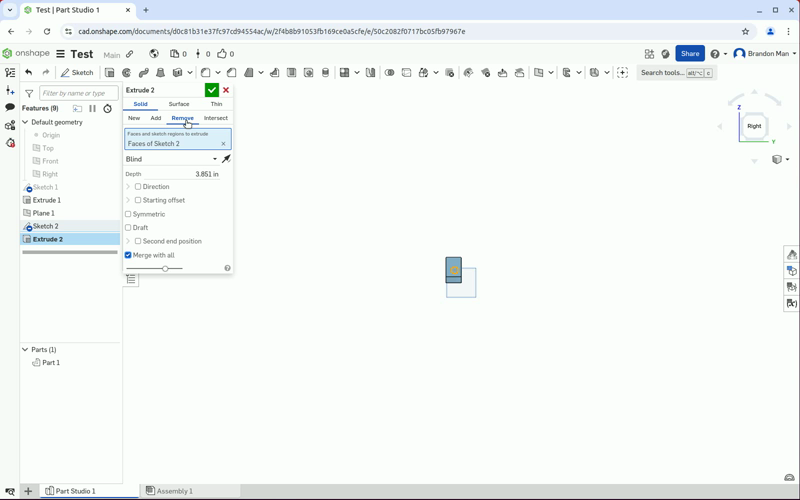
key(enter)
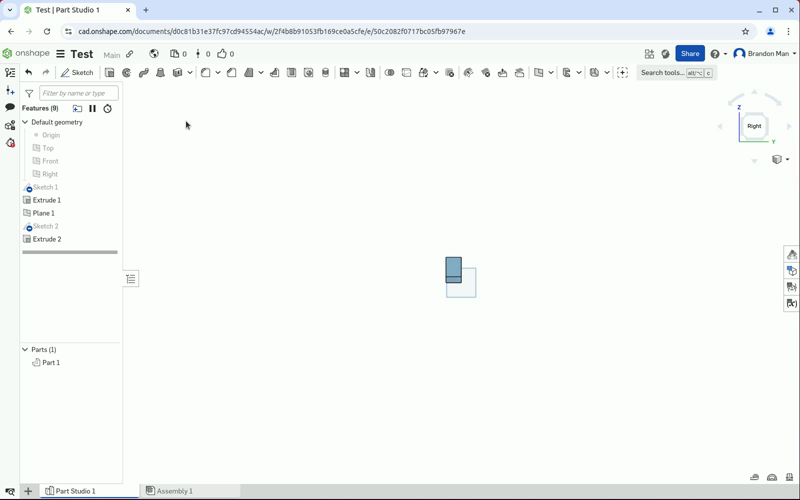
key(shift+h)
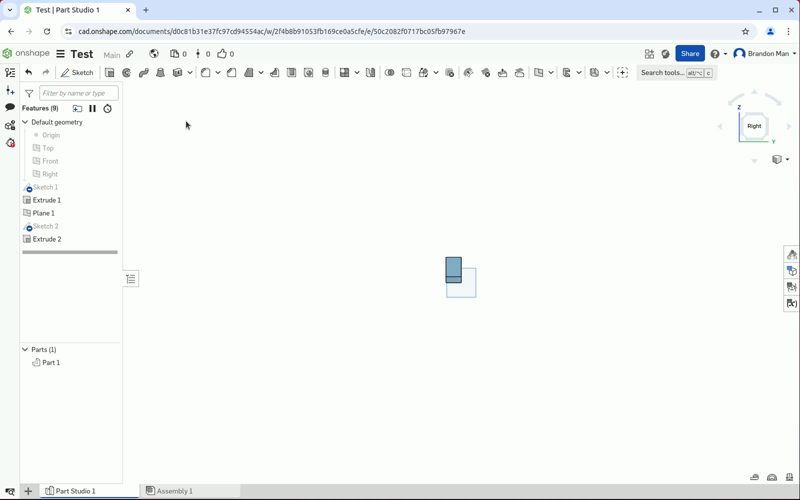
key(shift+h)
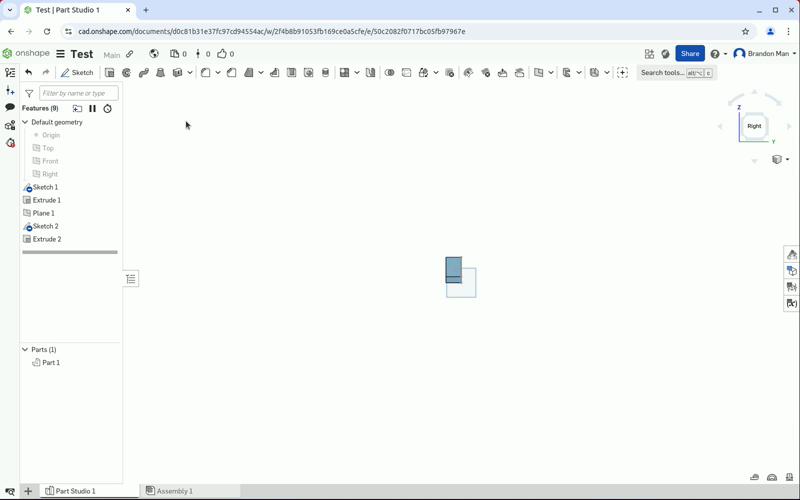
key(shift+7)
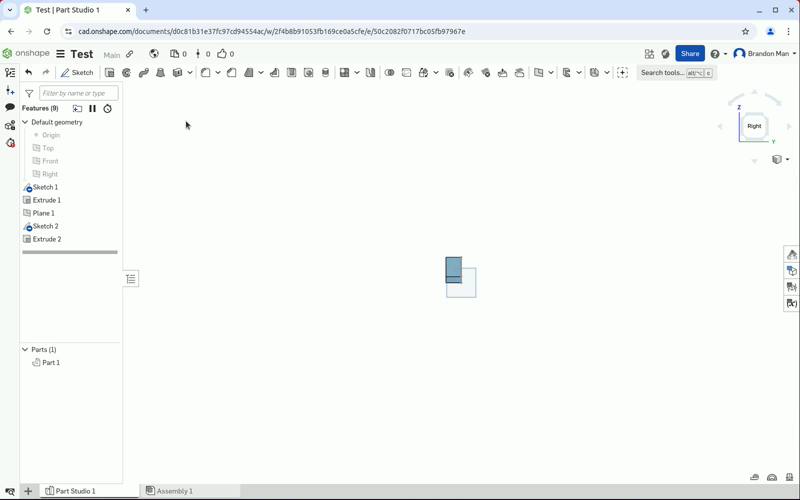
key(right, 2)
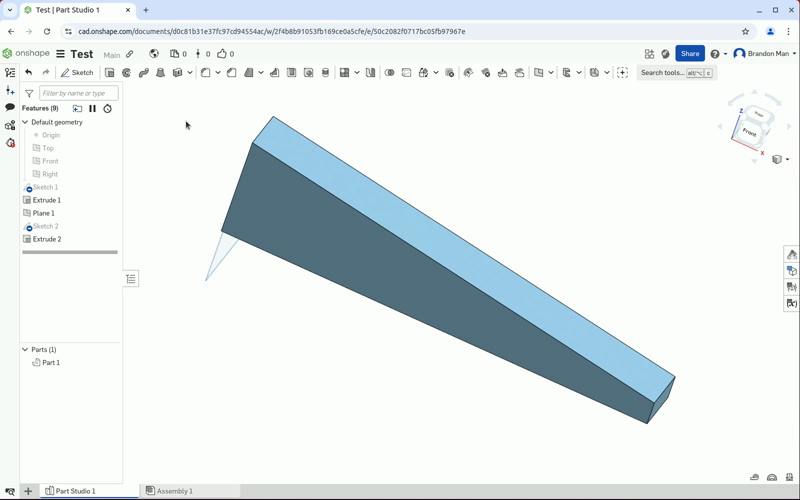
key(down, 2)
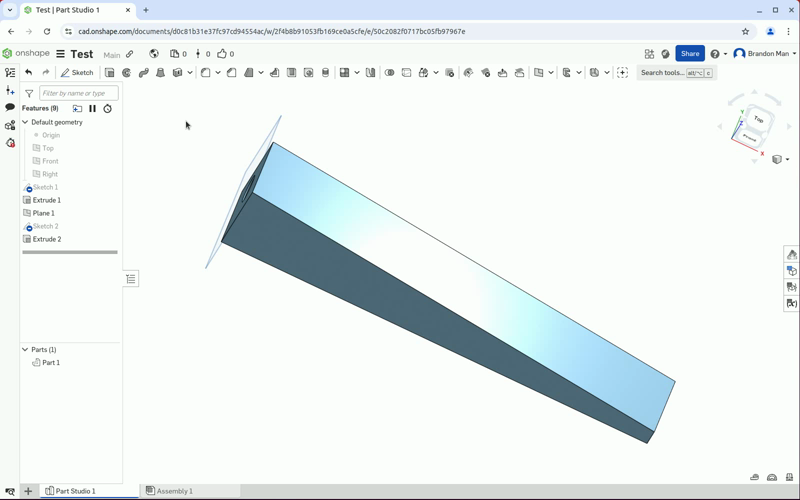
key(up, 2)
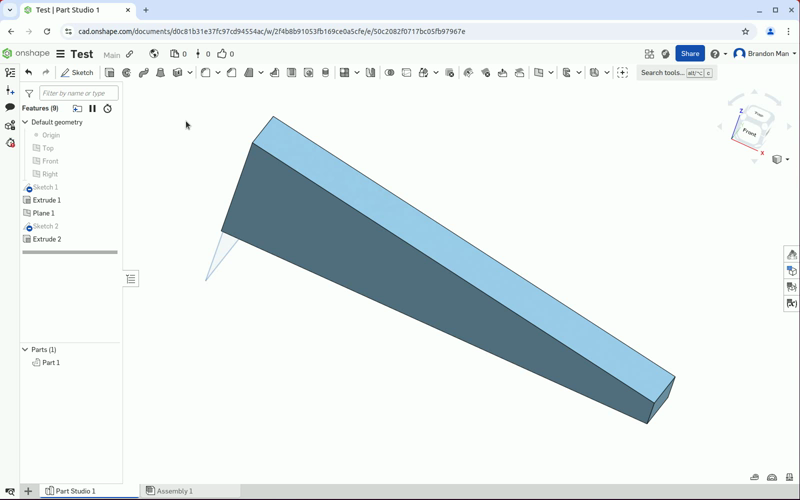
key(left, 2)
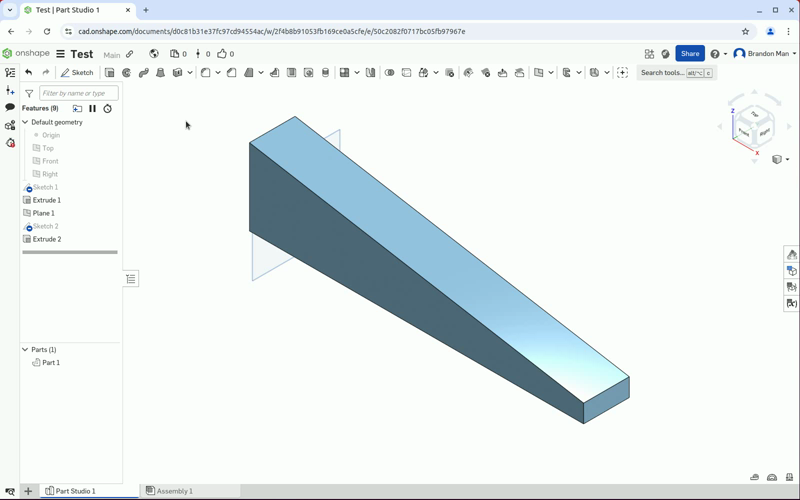
mouse_move(73, 189)
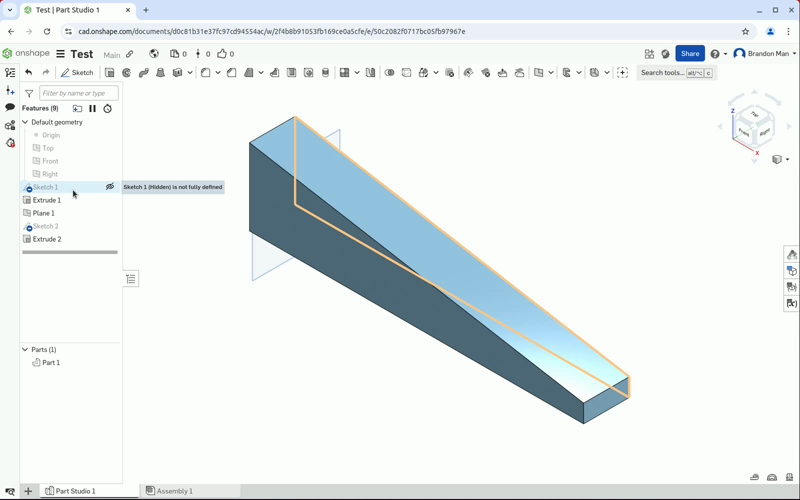
click(73, 189)